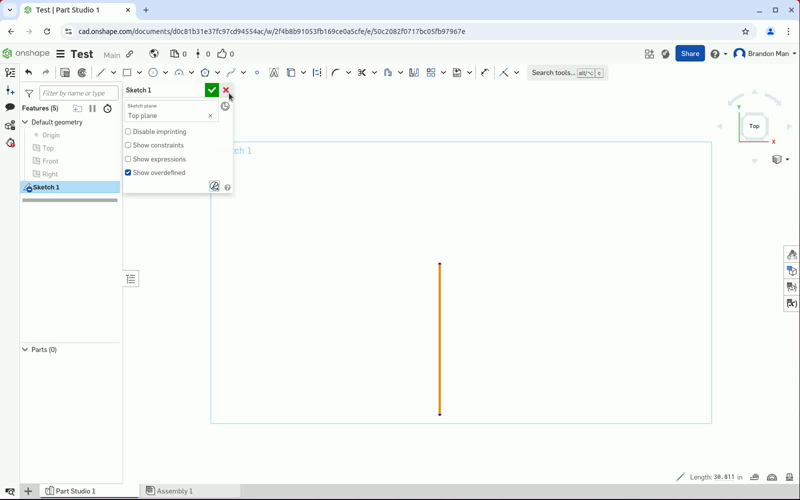
key(shift+h)
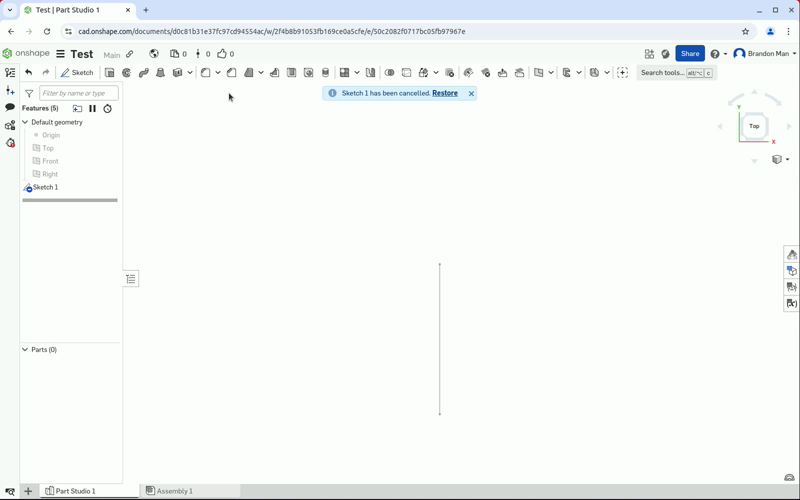
mouse_move(73, 352)
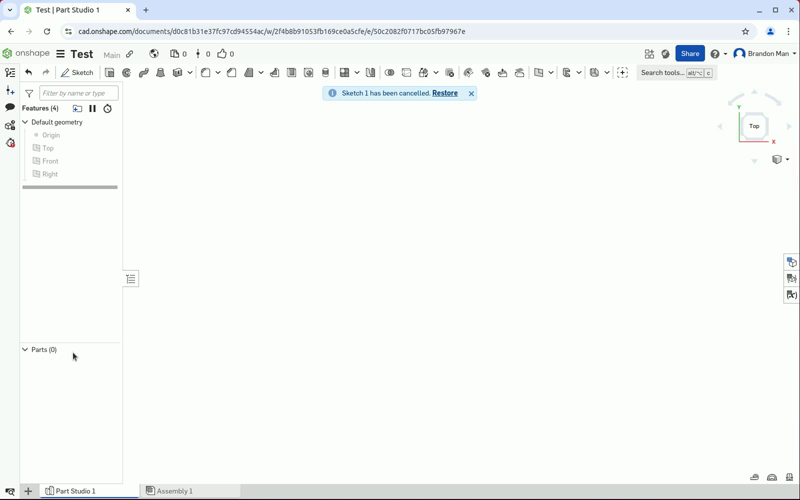
key(y)
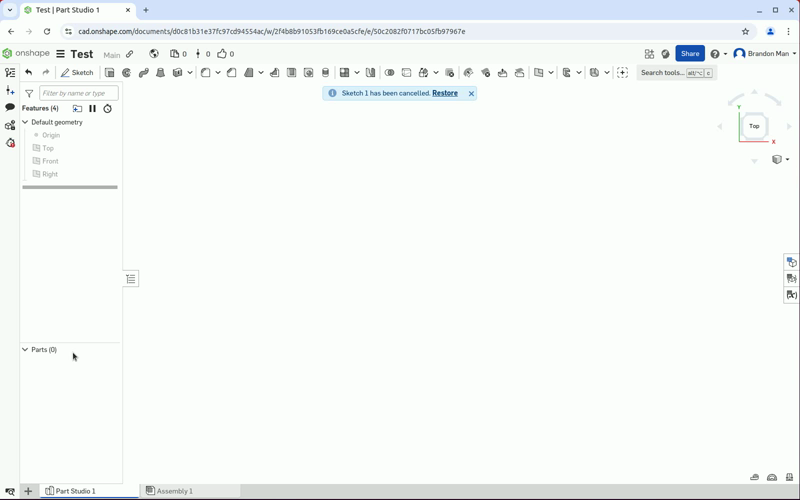
key(shift+p)
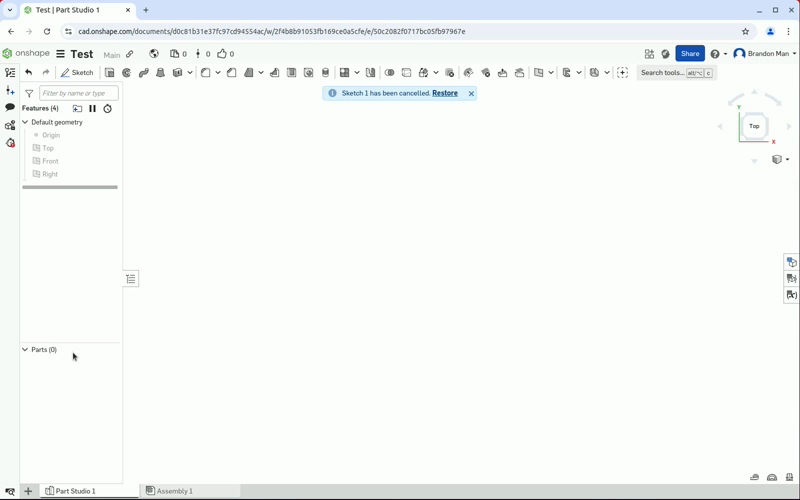
key(space)
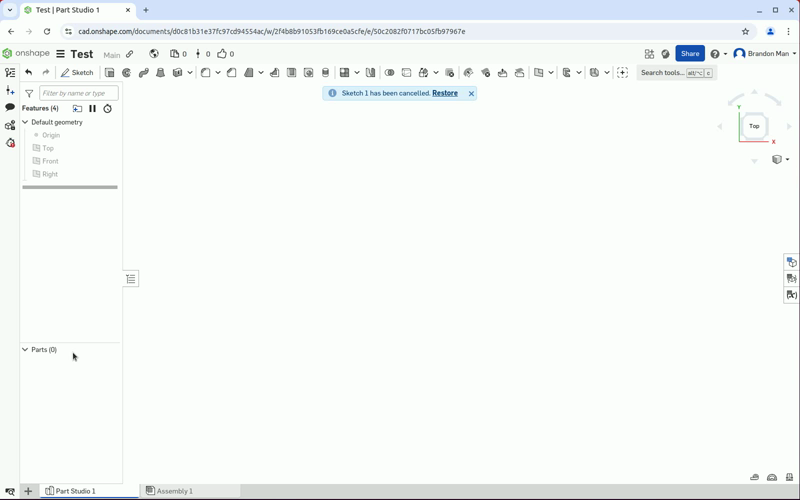
key_down(shift)
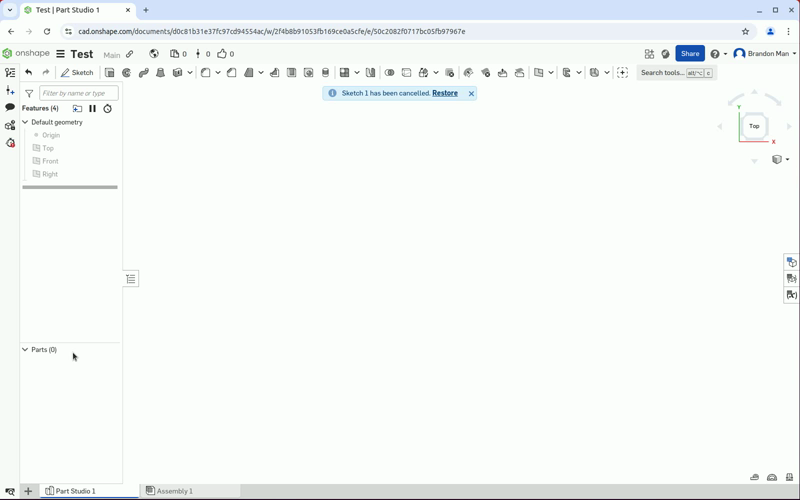
key(up)
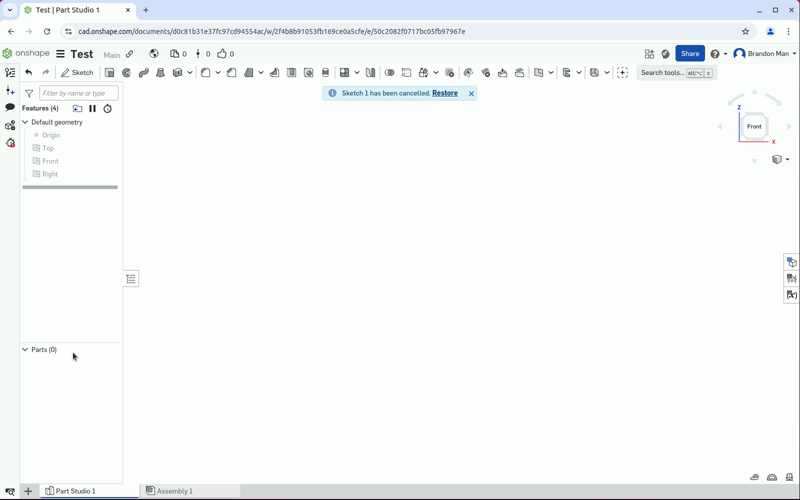
key_up(shift)
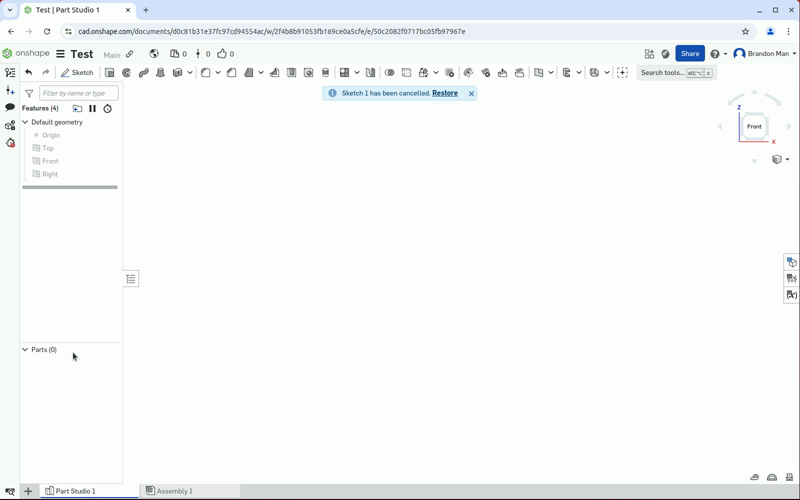
key(space)
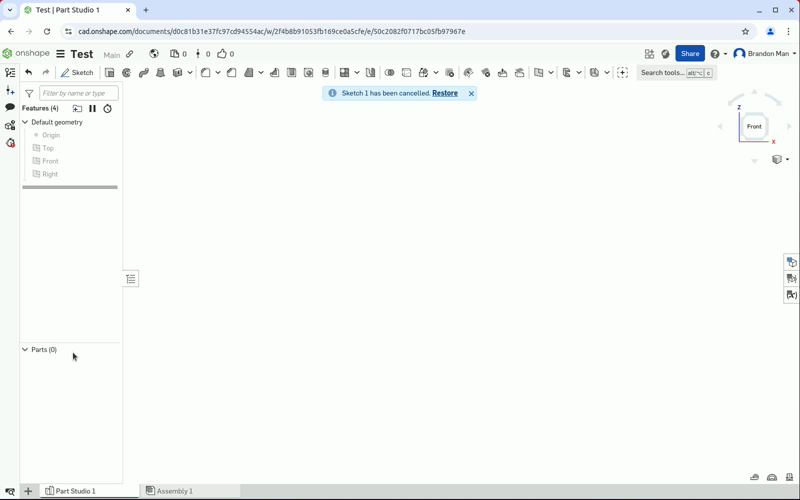
key_down(shift)
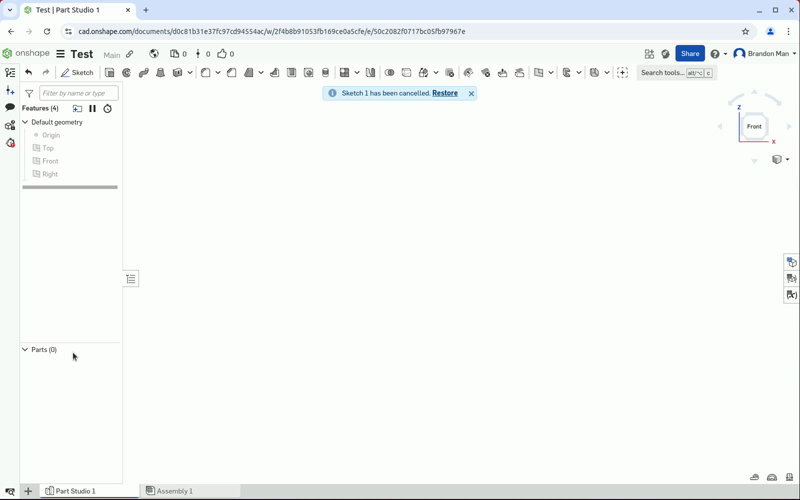
key(left)
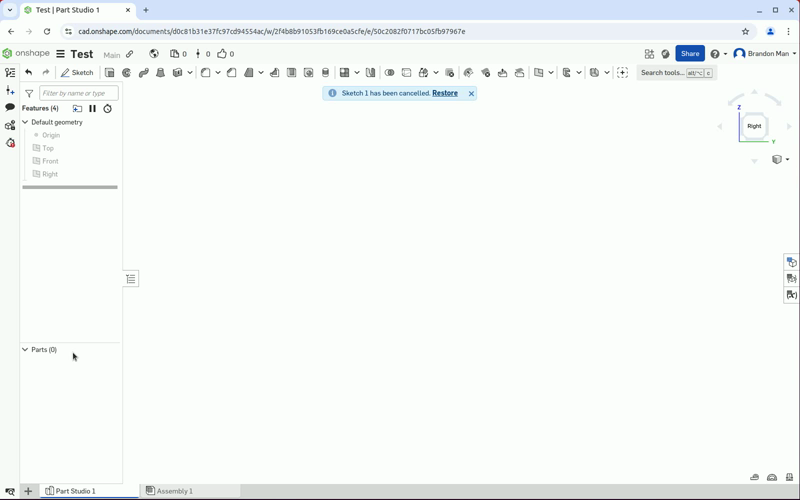
key_up(shift)
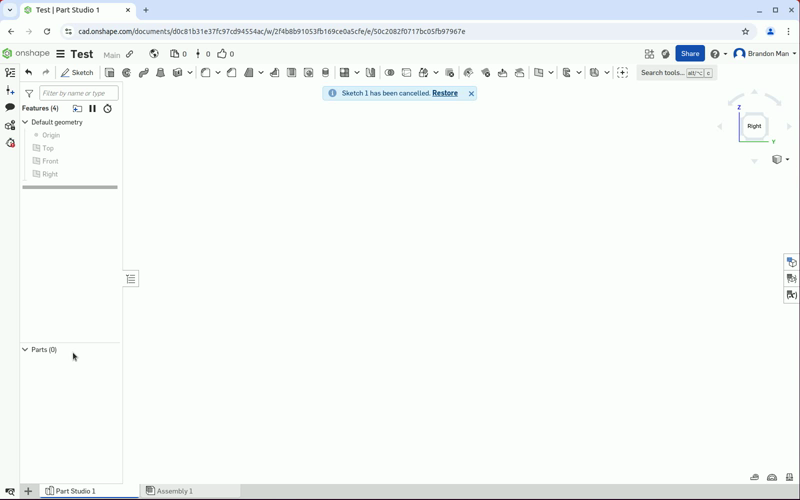
mouse_move(73, 352)
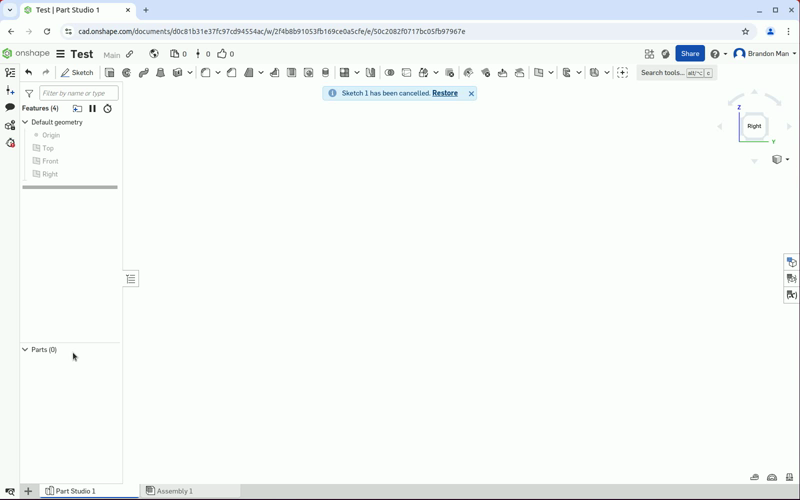
key(shift+y)
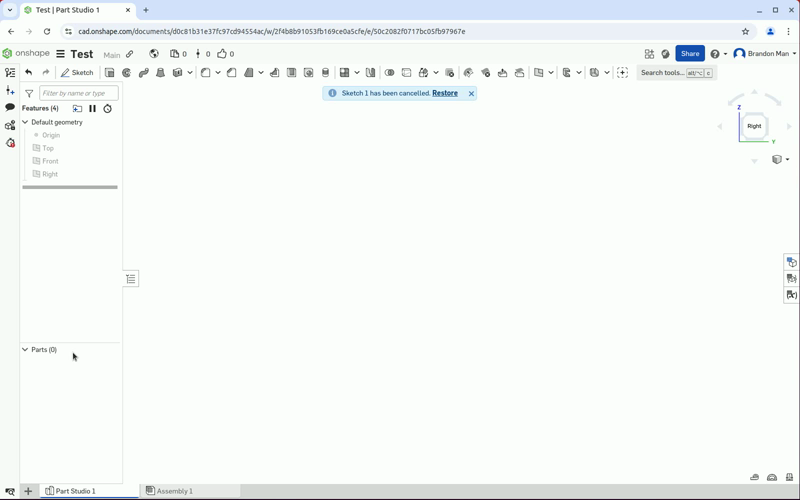
key(shift+s)
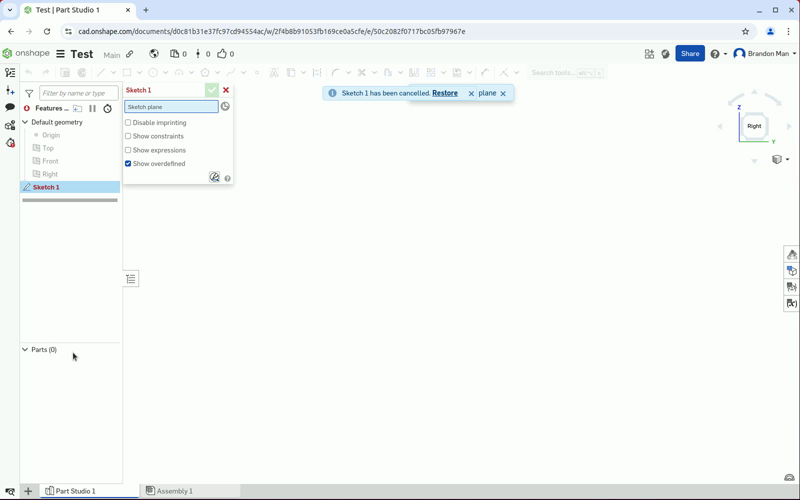
mouse_move(73, 176)
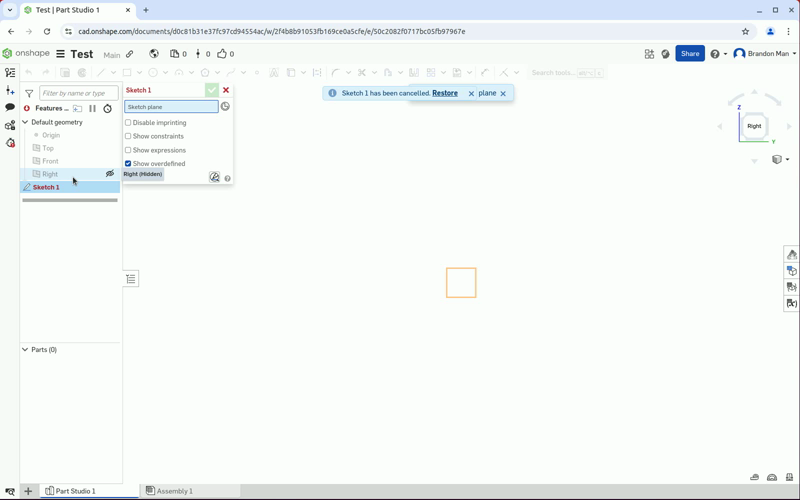
click(73, 176)
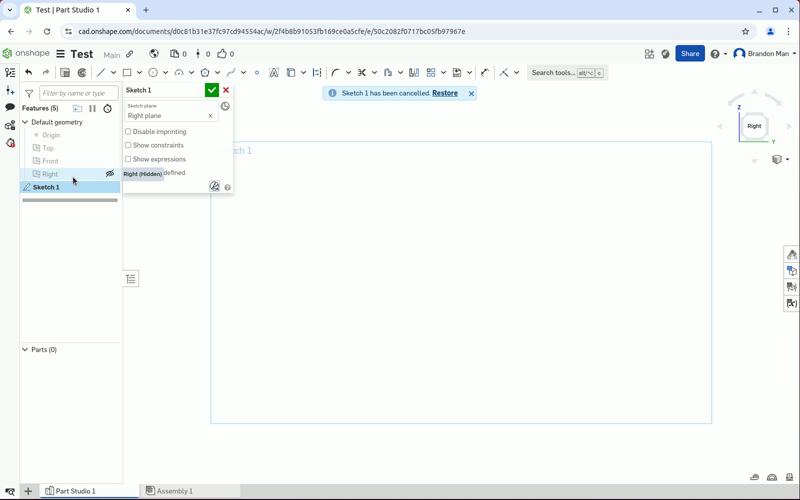
mouse_move(73, 352)
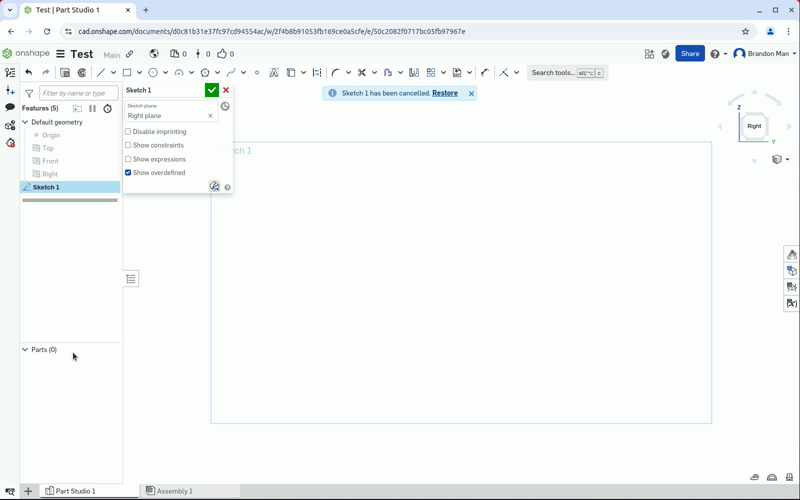
key(y)
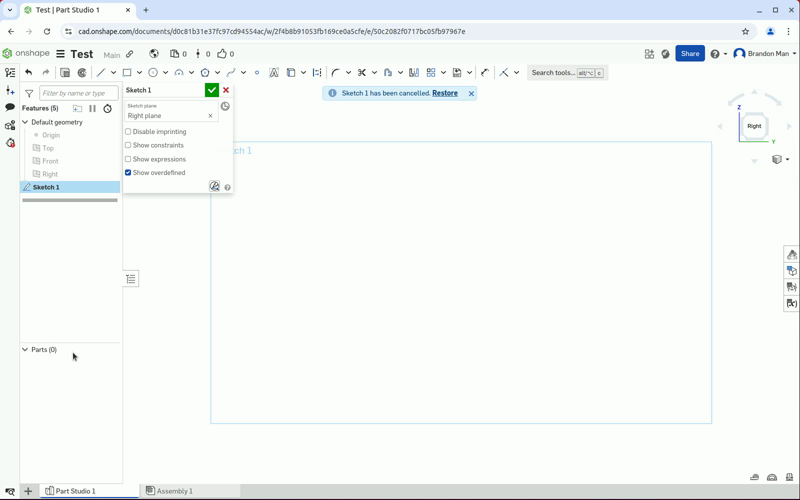
key(l)
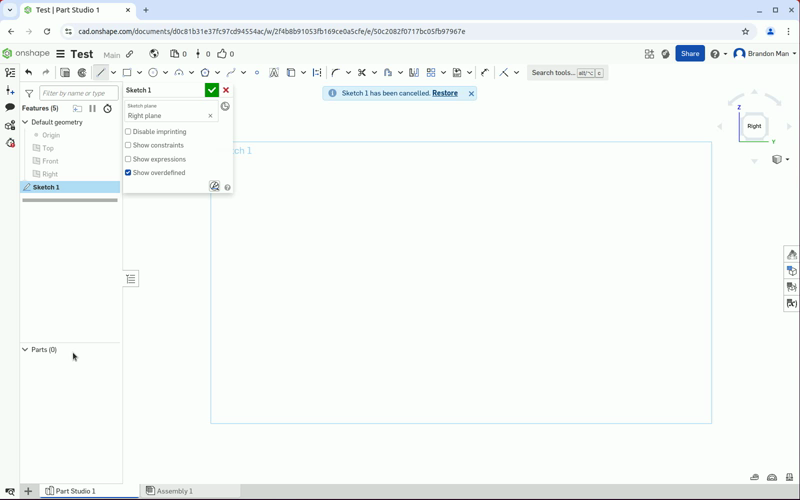
key_down(shift)
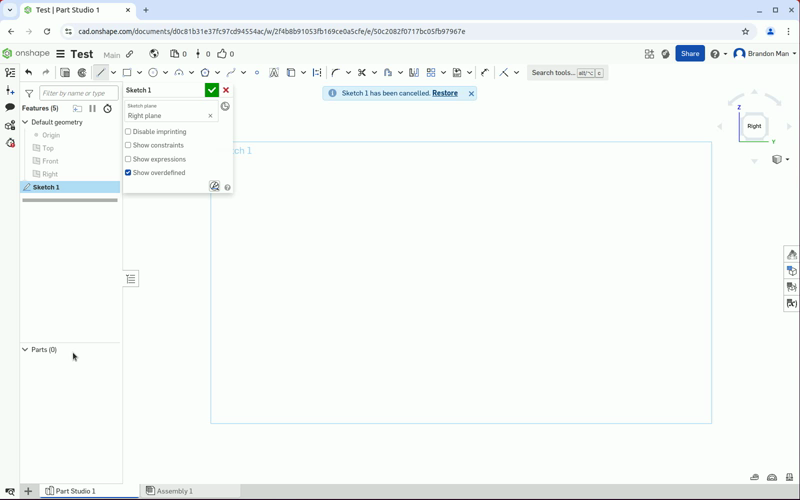
mouse_move(441, 327)
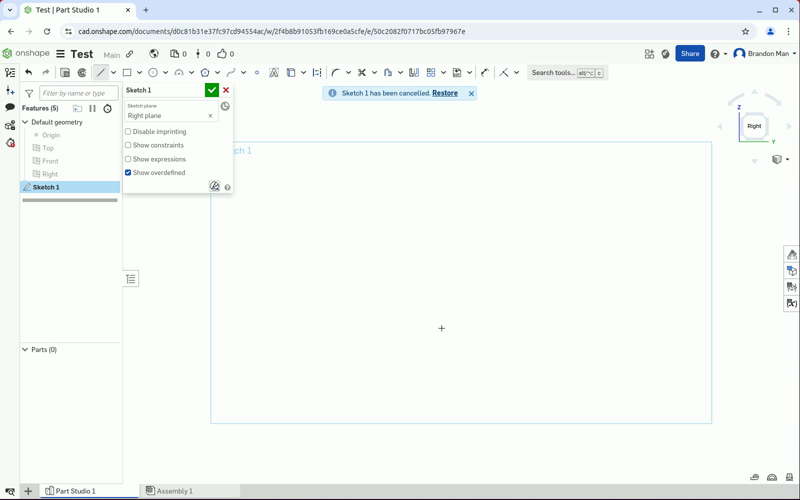
click(441, 327)
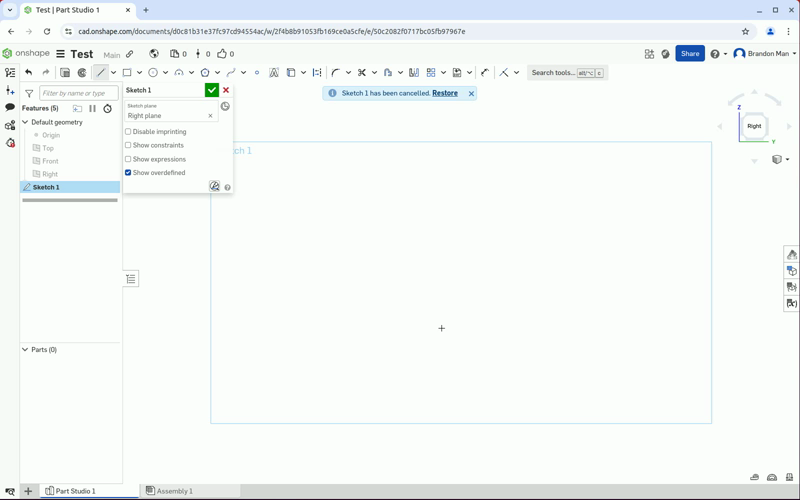
key_up(shift)
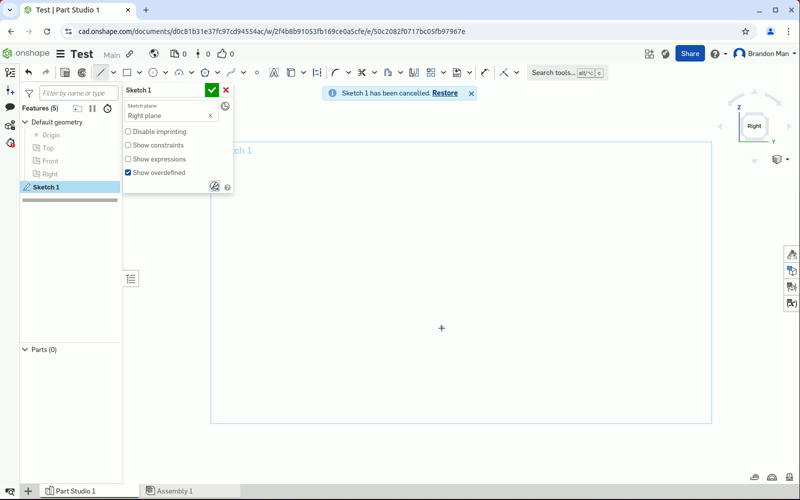
key_down(shift)
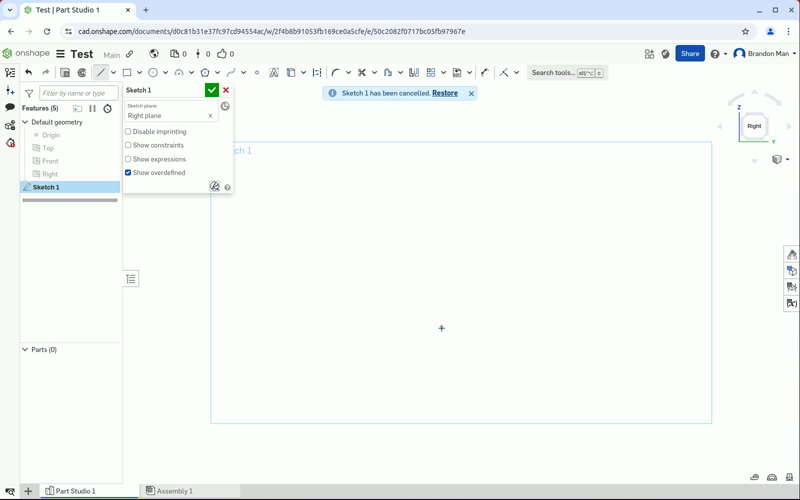
mouse_move(471, 327)
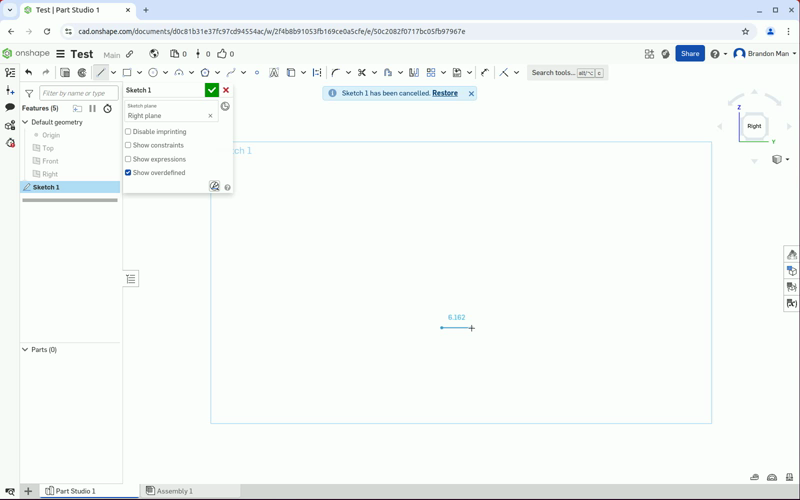
mouse_move(479, 327)
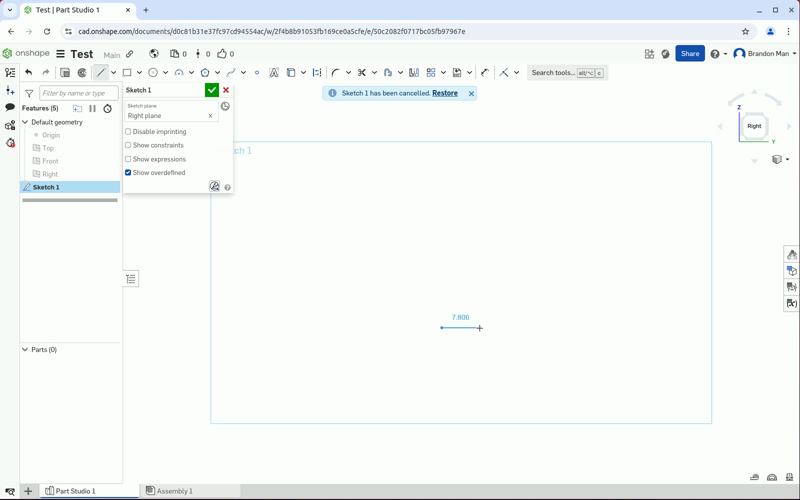
click(479, 327)
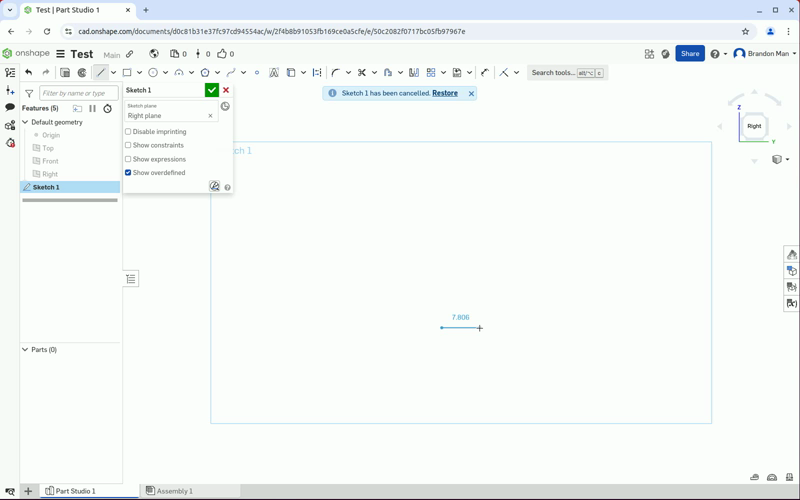
key_up(shift)
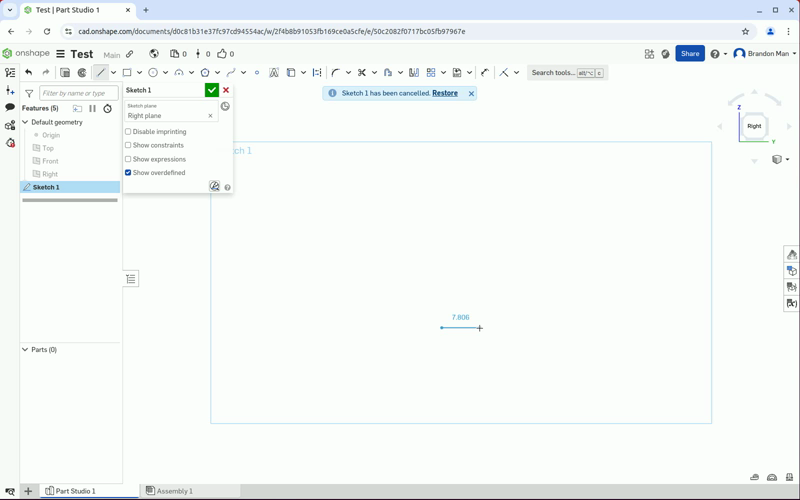
key_down(shift)
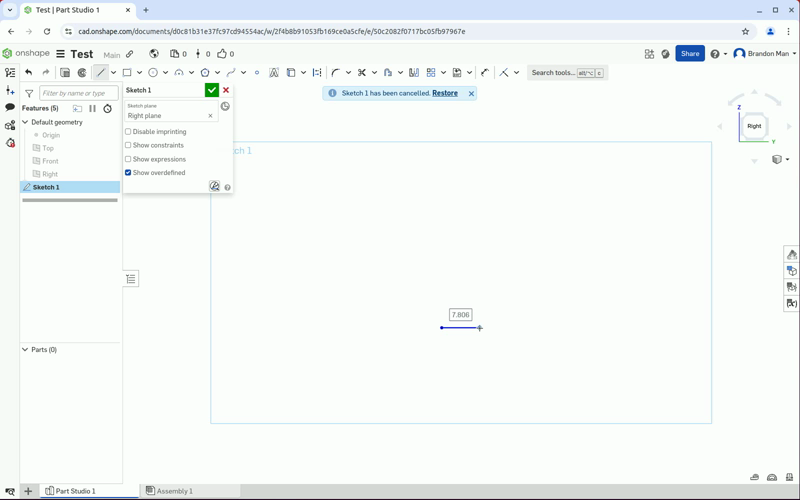
mouse_move(479, 238)
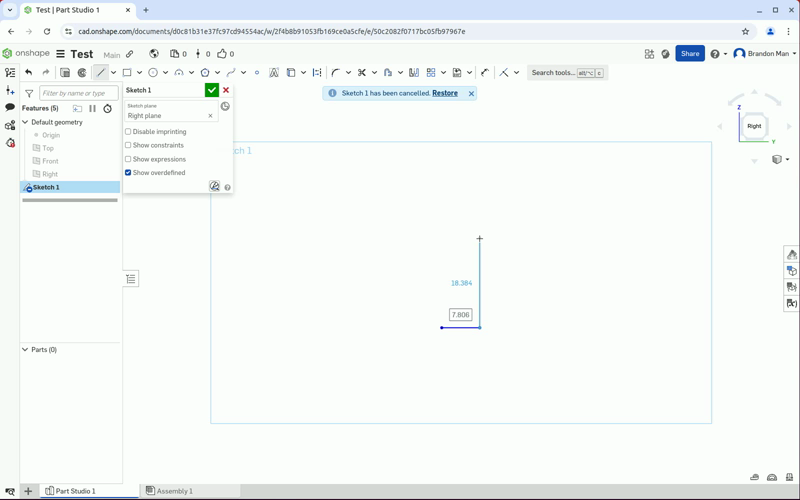
click(479, 238)
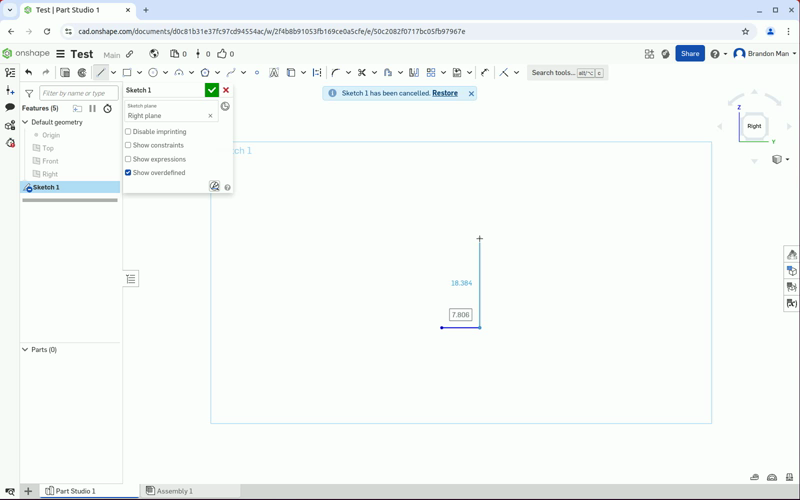
key_up(shift)
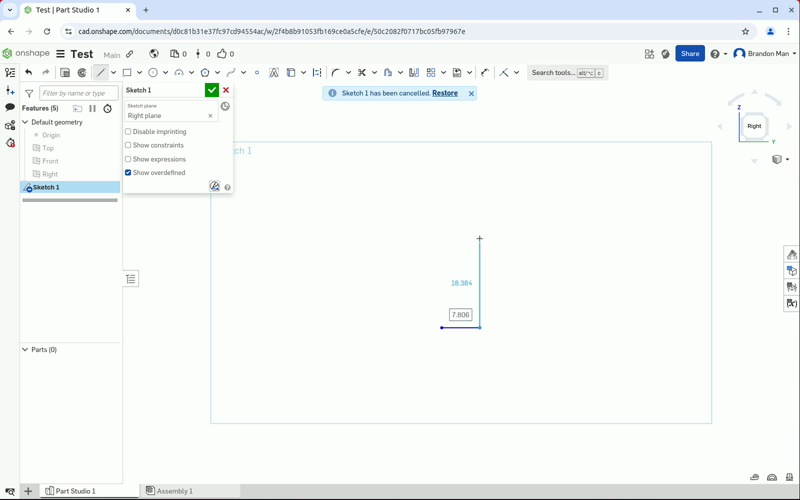
key_down(shift)
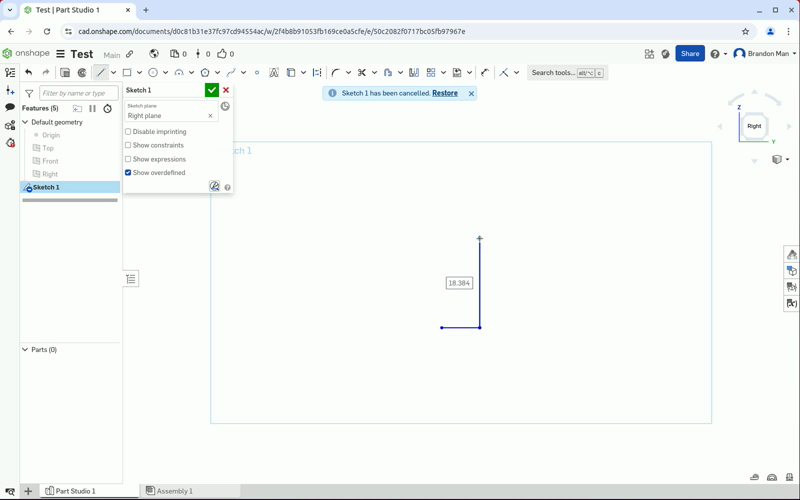
mouse_move(509, 238)
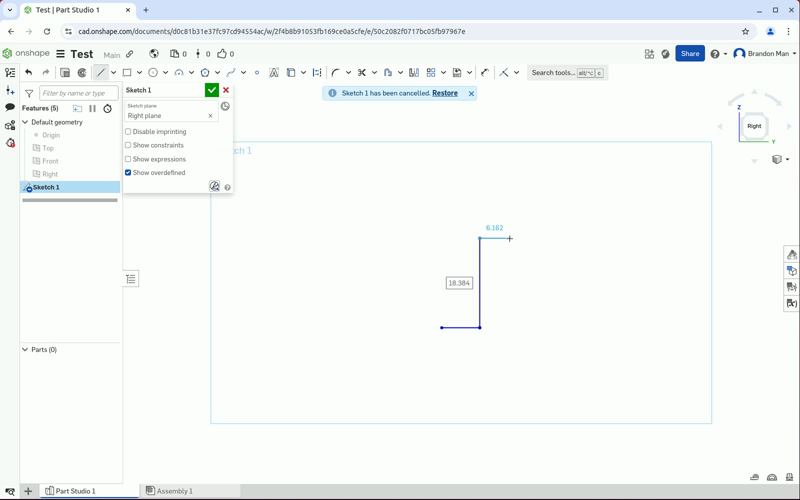
mouse_move(441, 238)
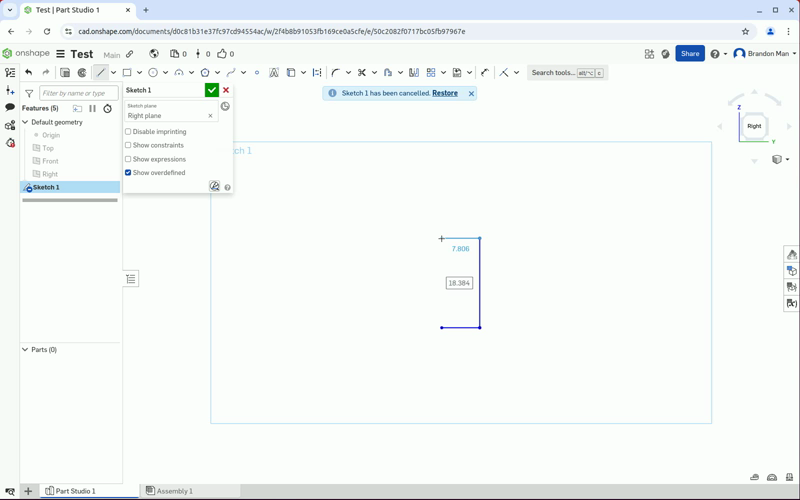
click(441, 238)
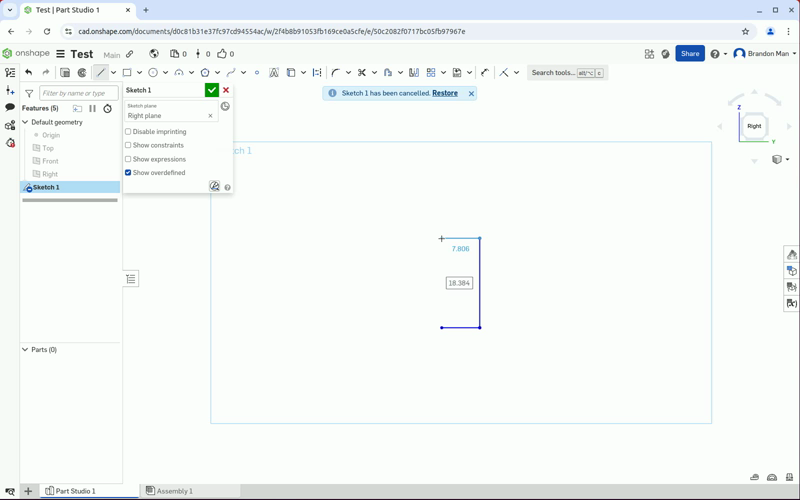
key_up(shift)
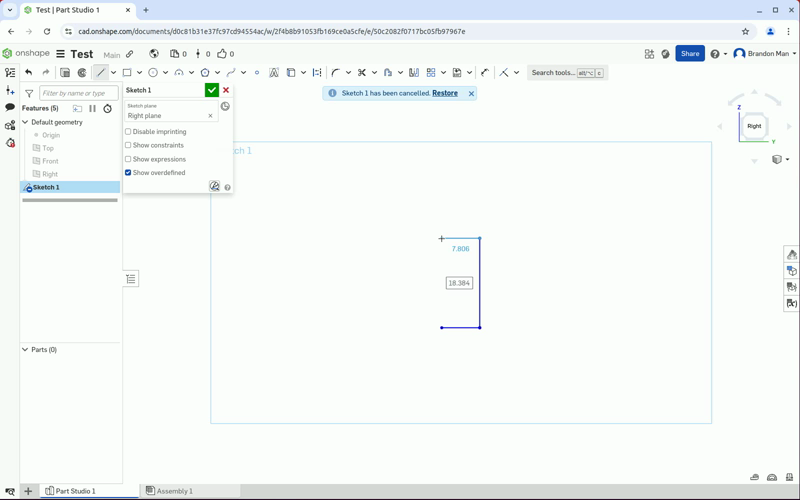
key_down(shift)
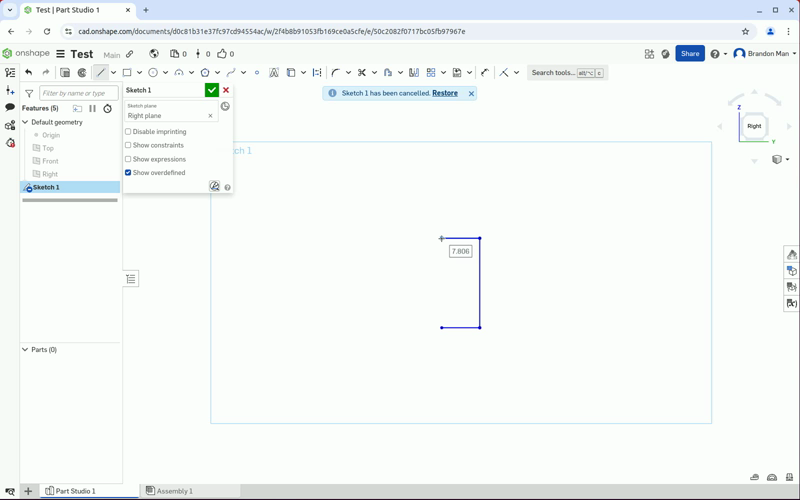
mouse_move(441, 327)
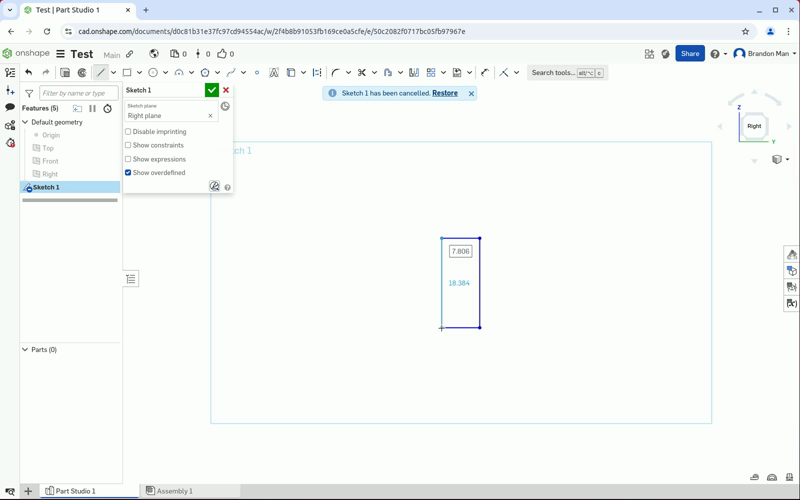
key_up(shift)
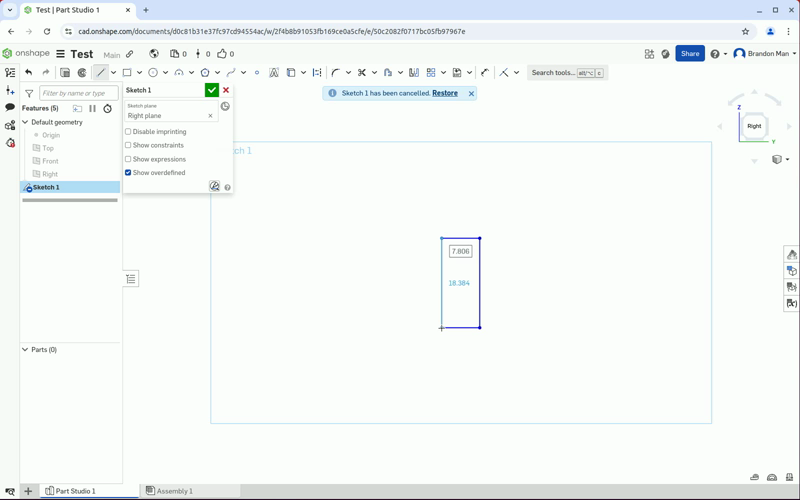
click(441, 327)
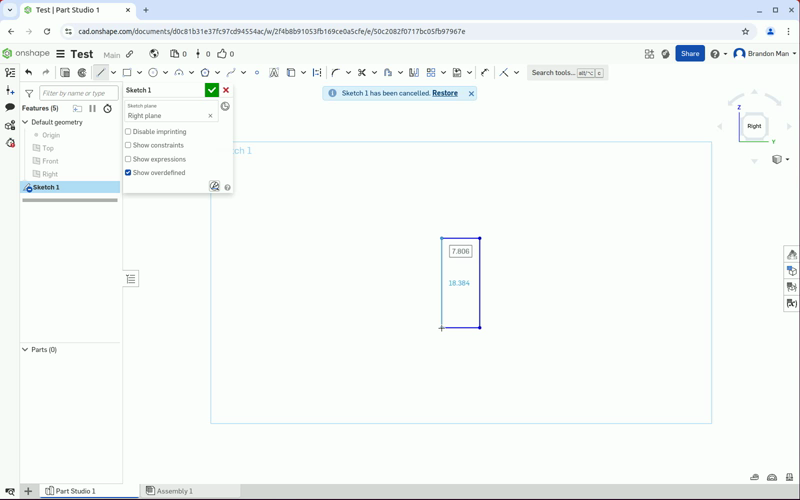
key(esc)
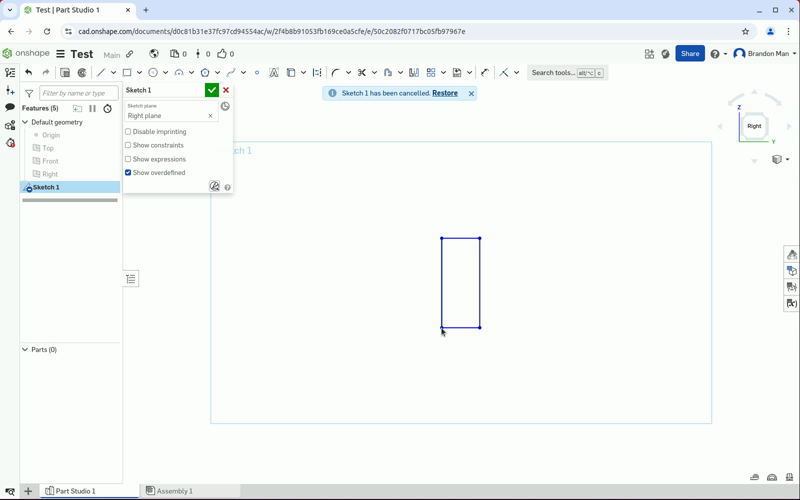
key(l)
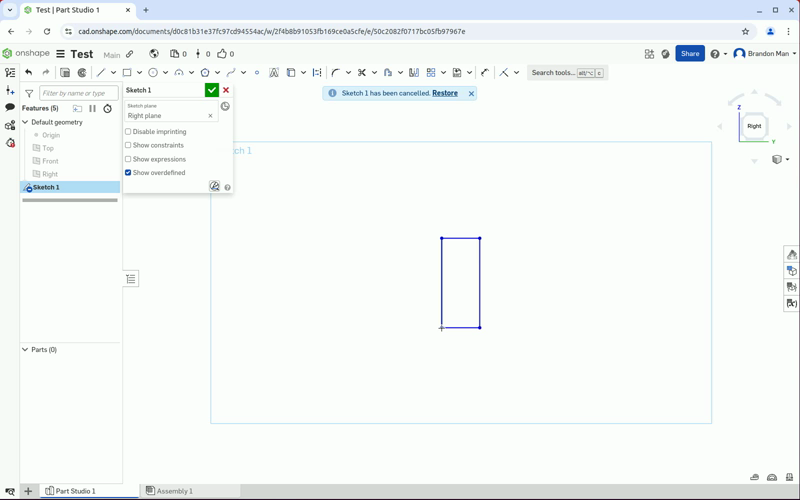
key_down(shift)
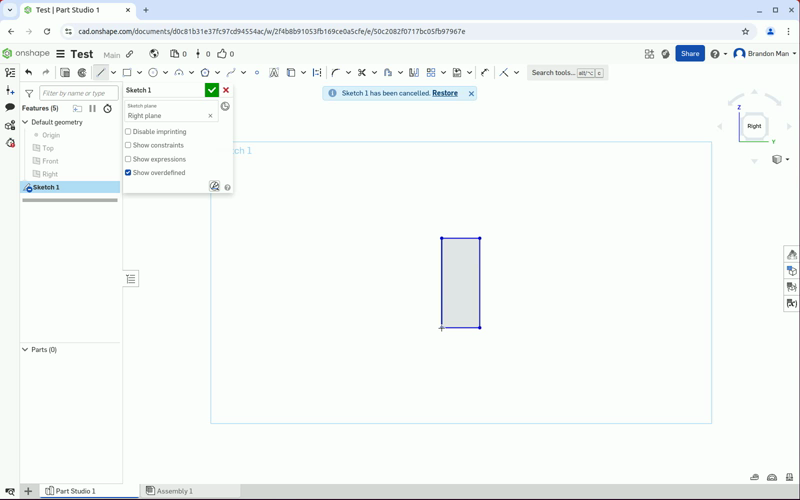
mouse_move(445, 323)
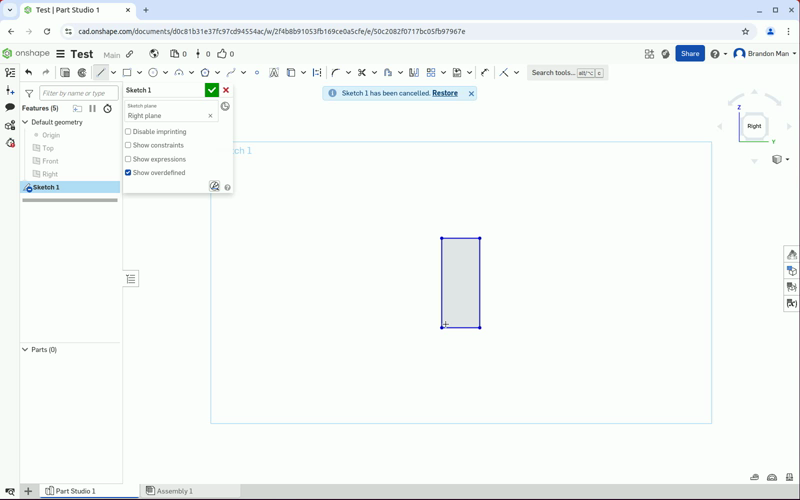
click(445, 323)
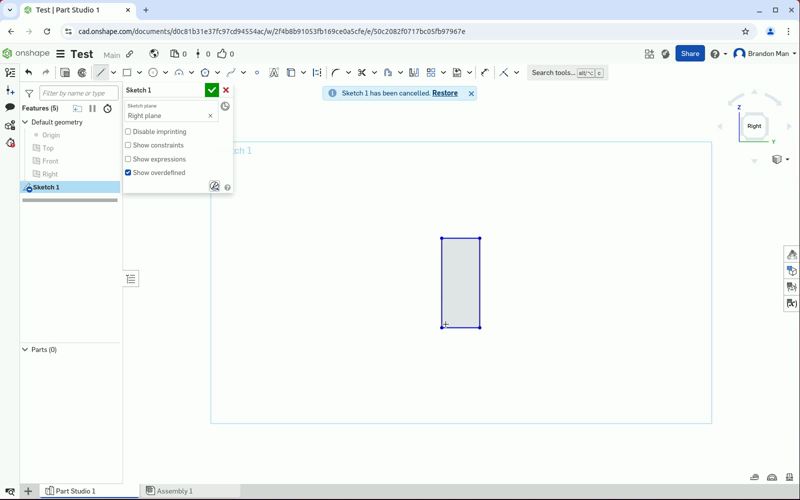
key_up(shift)
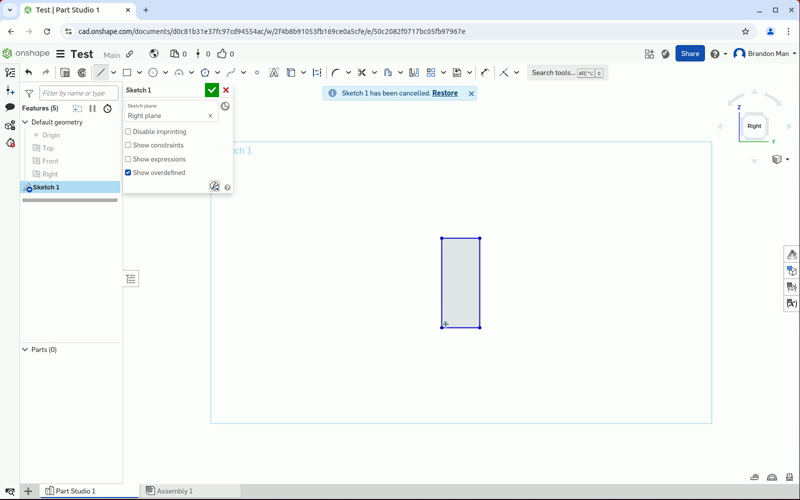
key_down(shift)
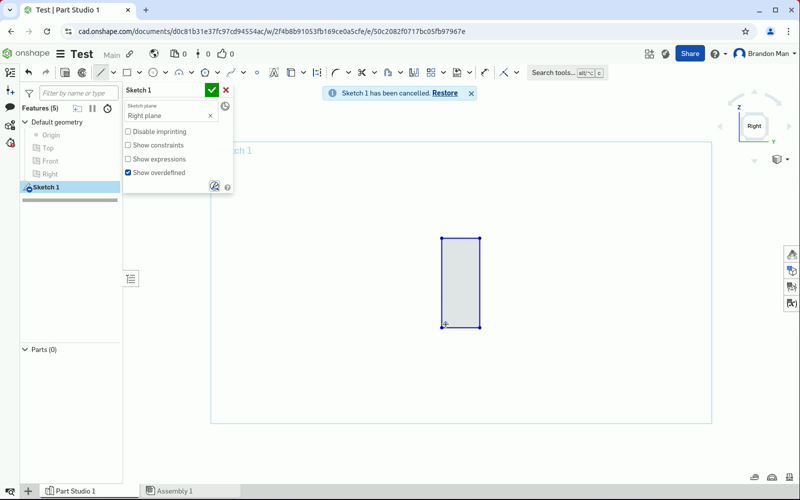
mouse_move(475, 323)
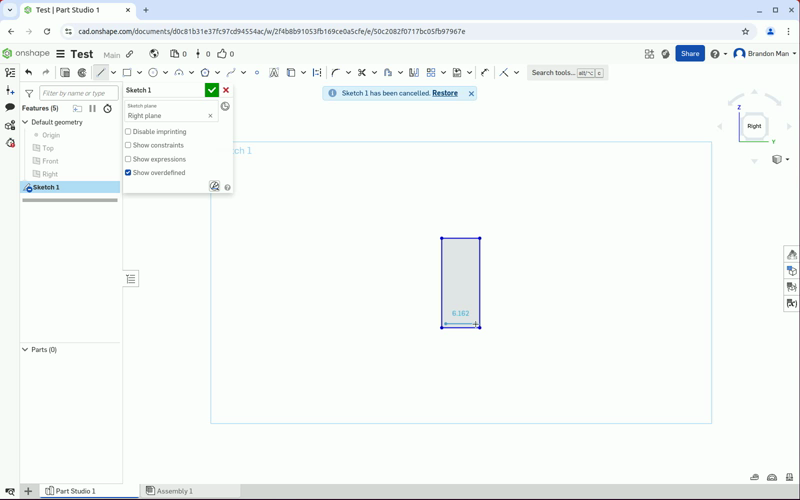
mouse_move(475, 323)
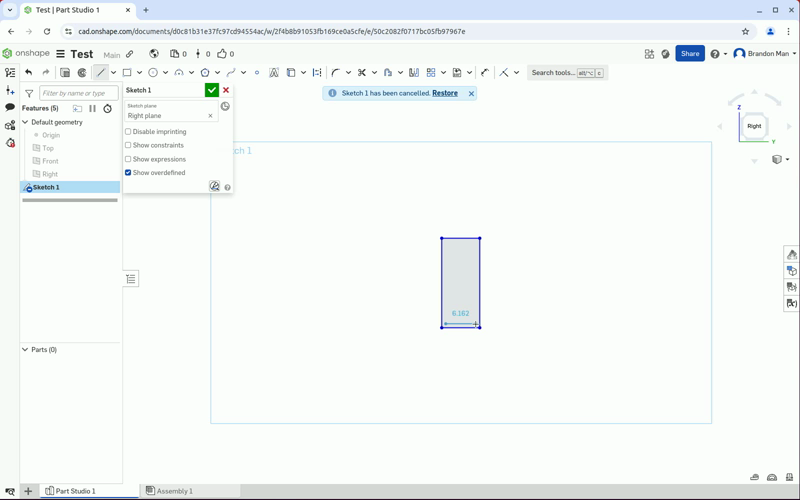
click(475, 323)
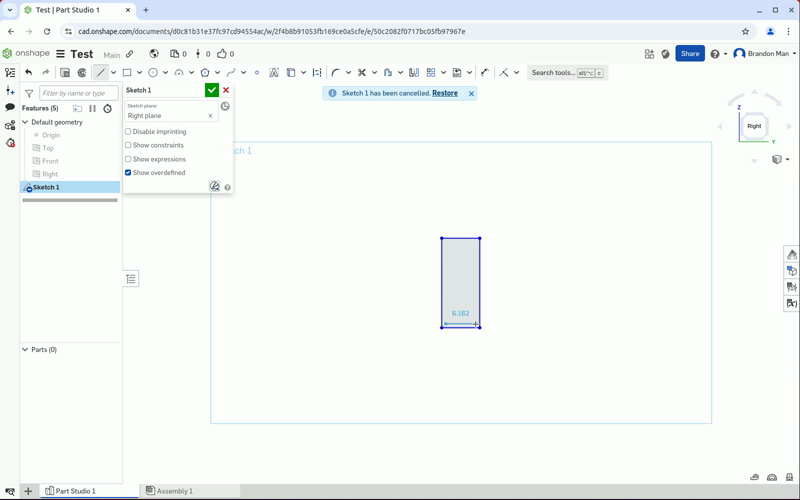
key_up(shift)
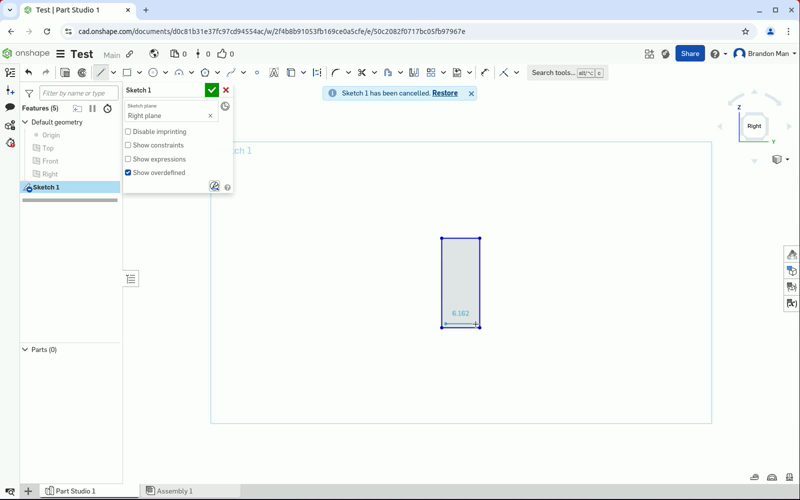
key_down(shift)
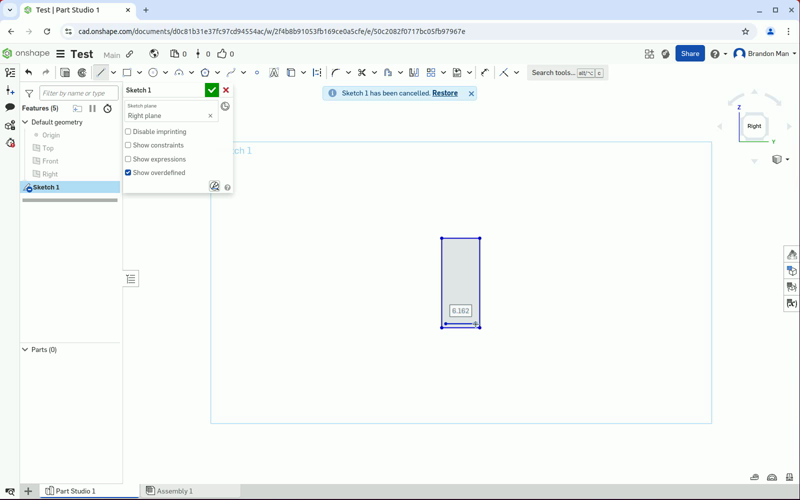
mouse_move(475, 241)
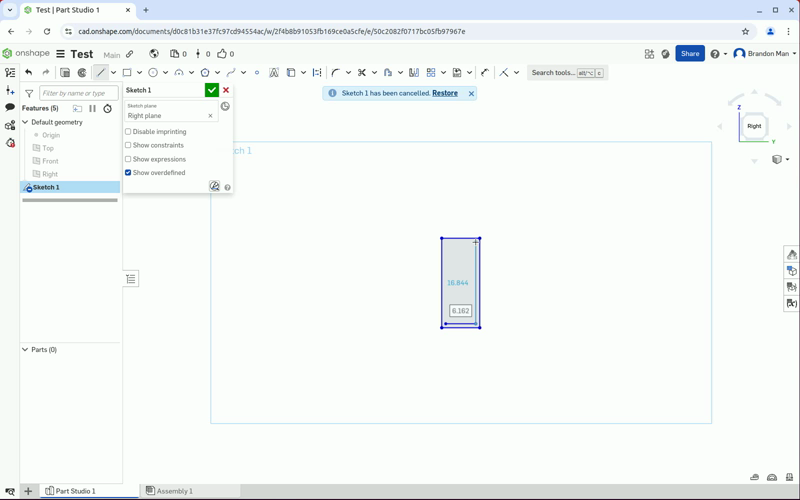
click(475, 241)
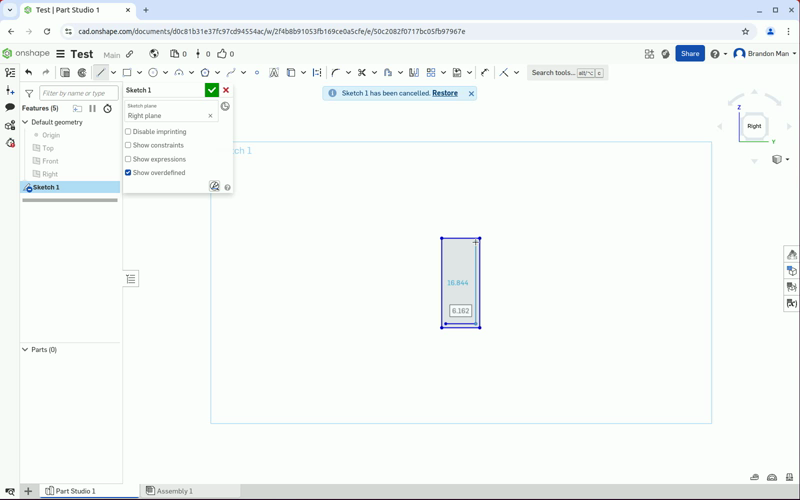
key_up(shift)
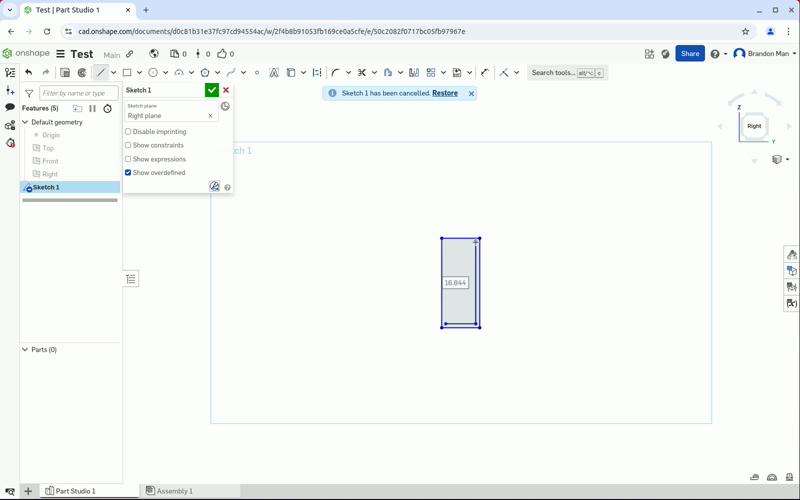
key_down(shift)
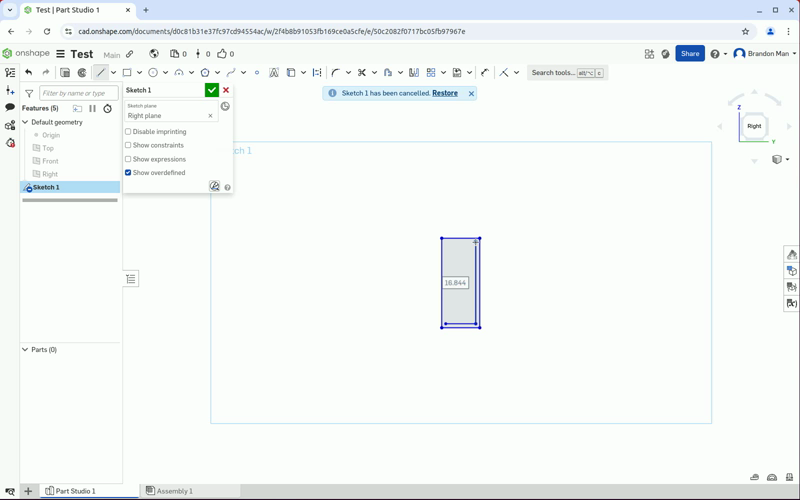
mouse_move(505, 241)
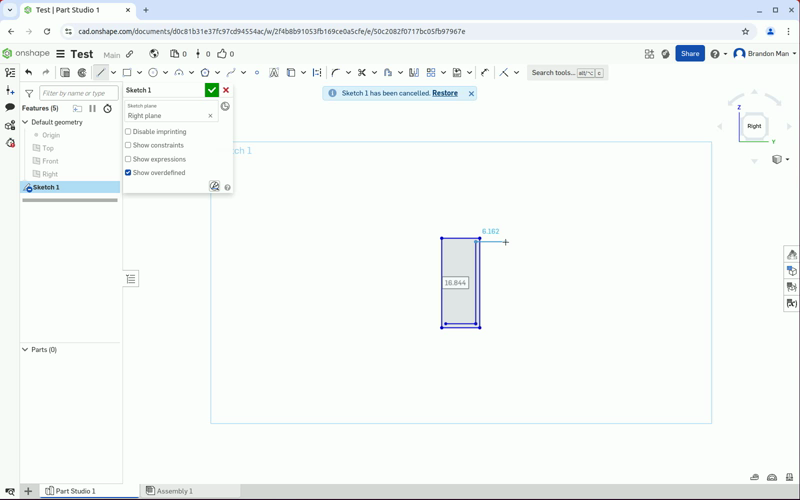
mouse_move(445, 241)
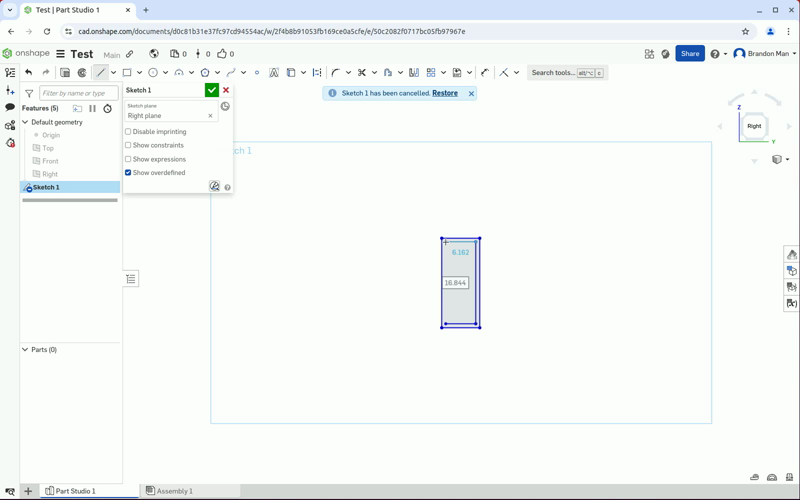
click(445, 241)
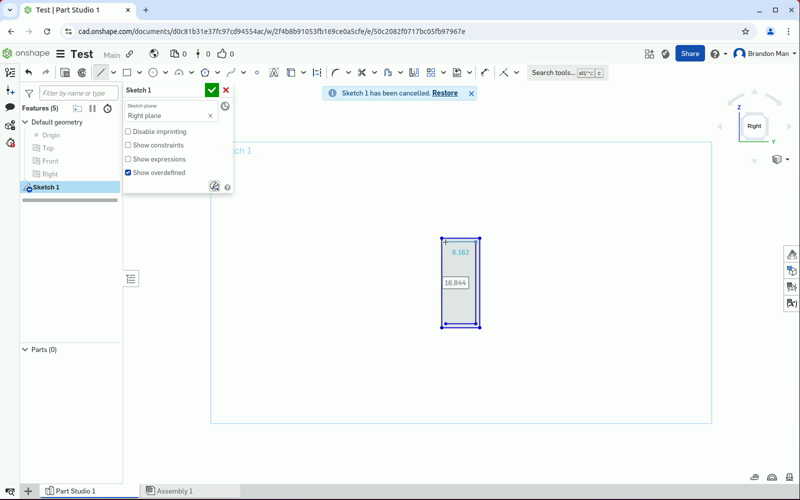
key_up(shift)
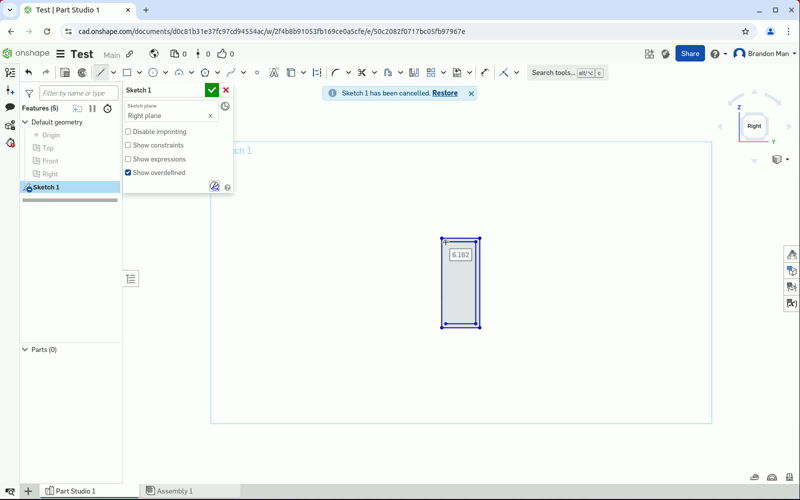
key_down(shift)
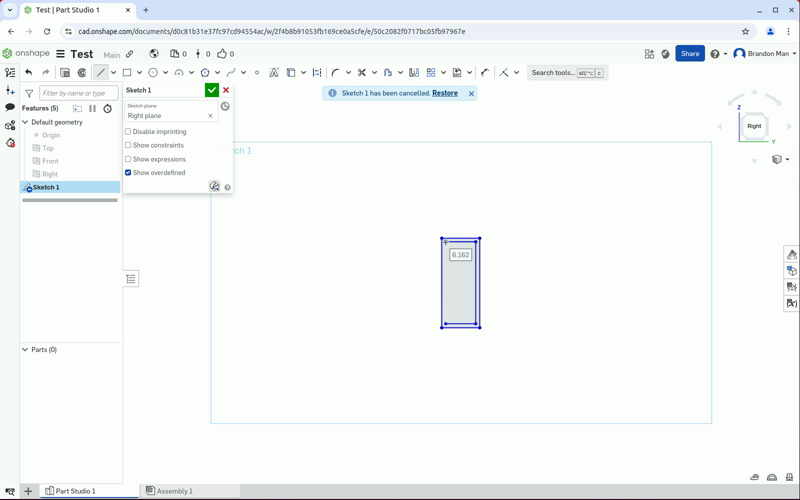
mouse_move(445, 323)
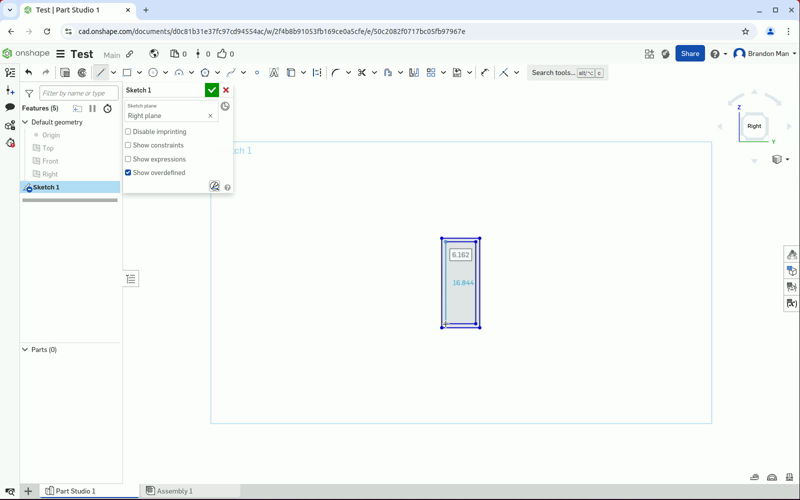
key_up(shift)
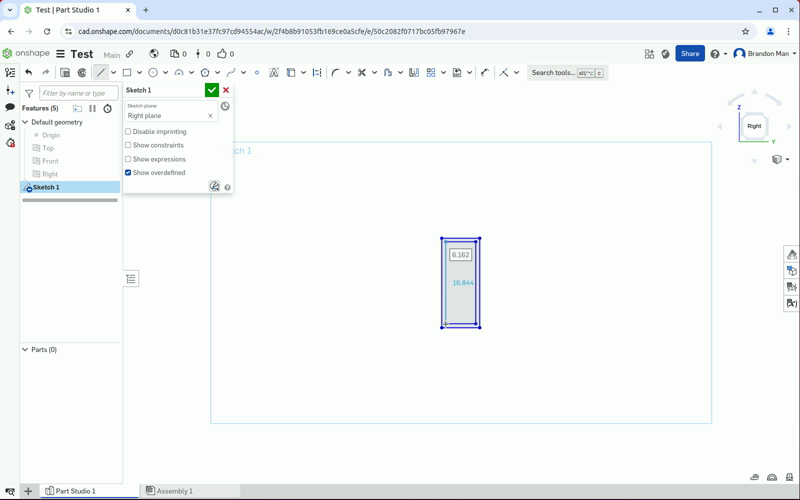
click(445, 323)
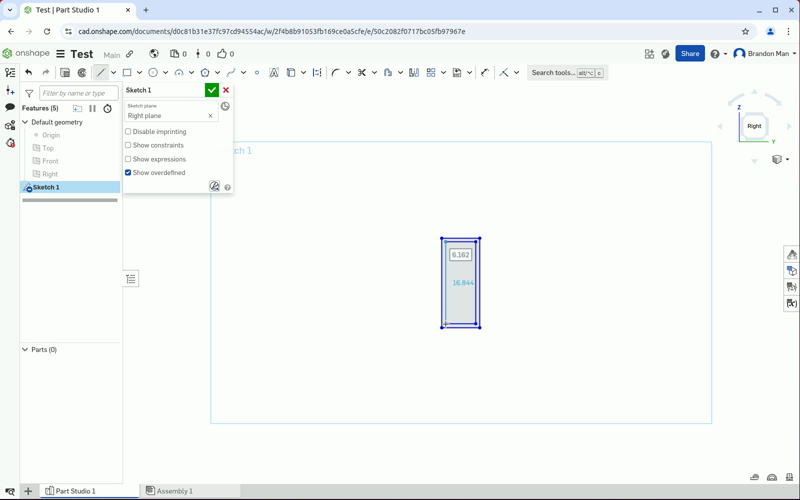
key(esc)
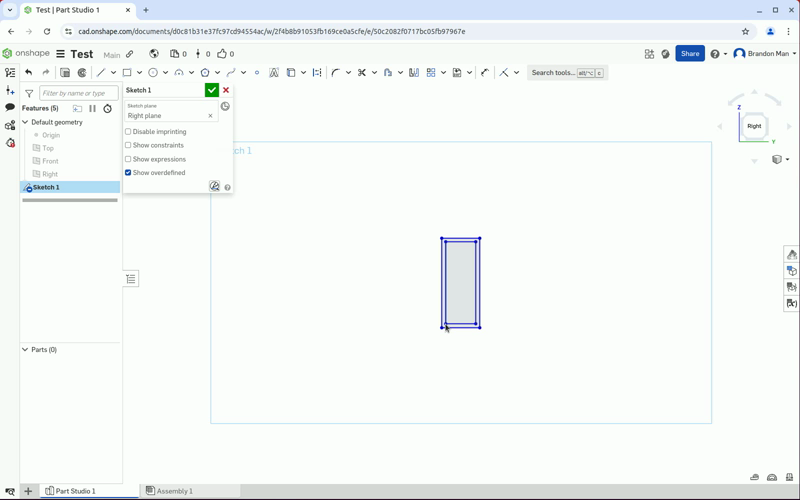
mouse_move(444, 326)
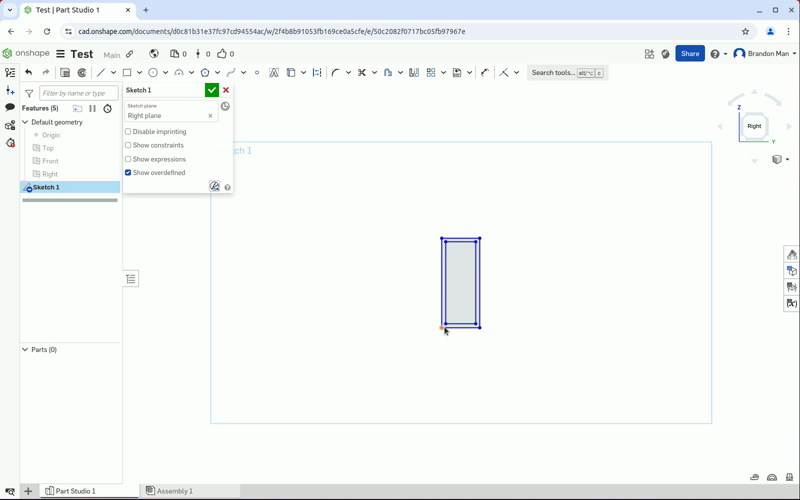
scroll(6)
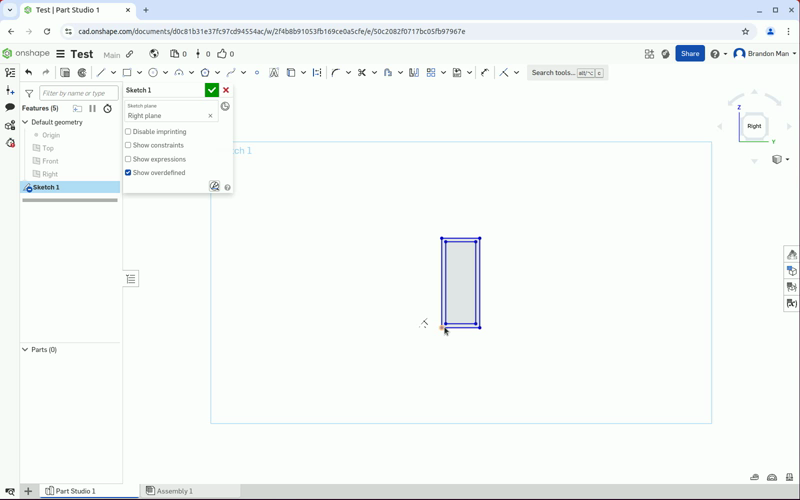
scroll(6)
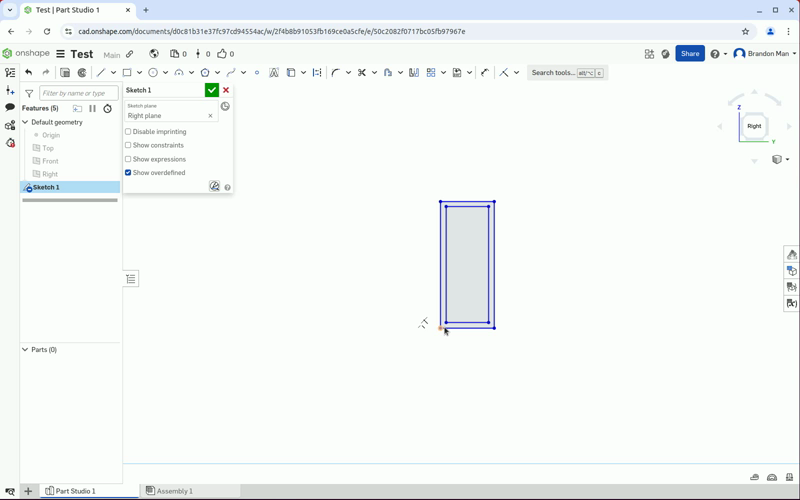
scroll(6)
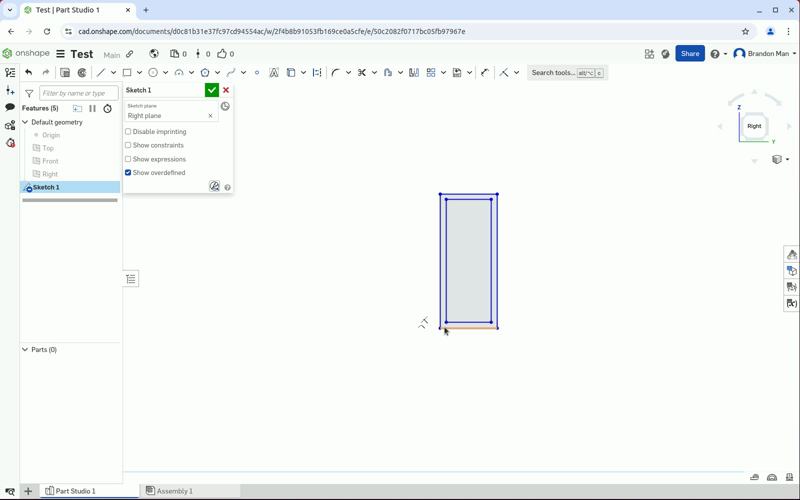
scroll(6)
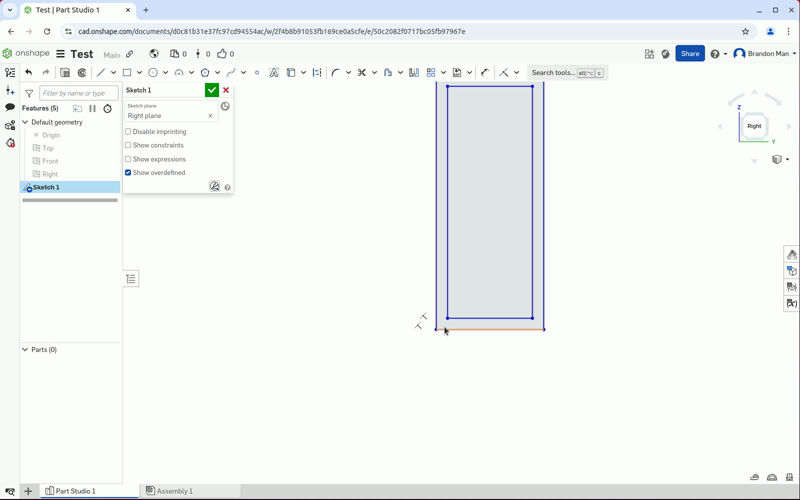
scroll(6)
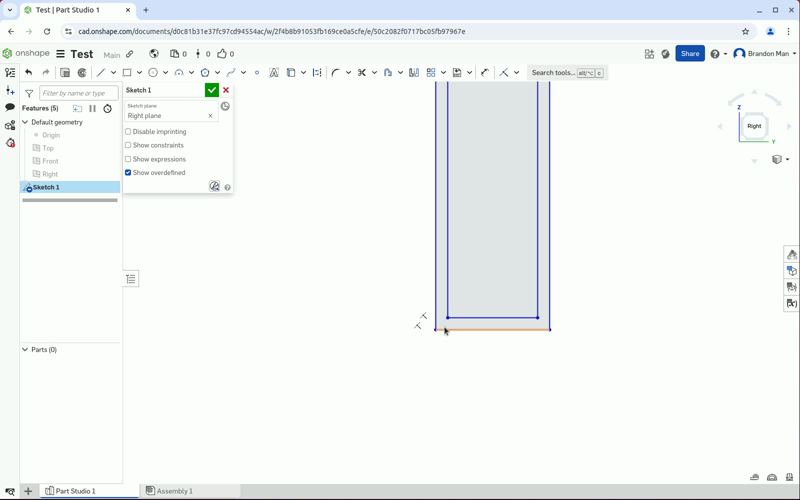
scroll(6)
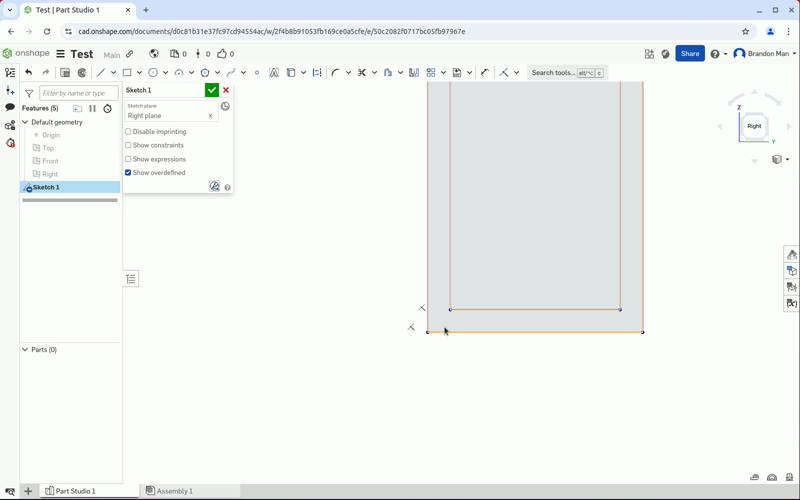
scroll(6)
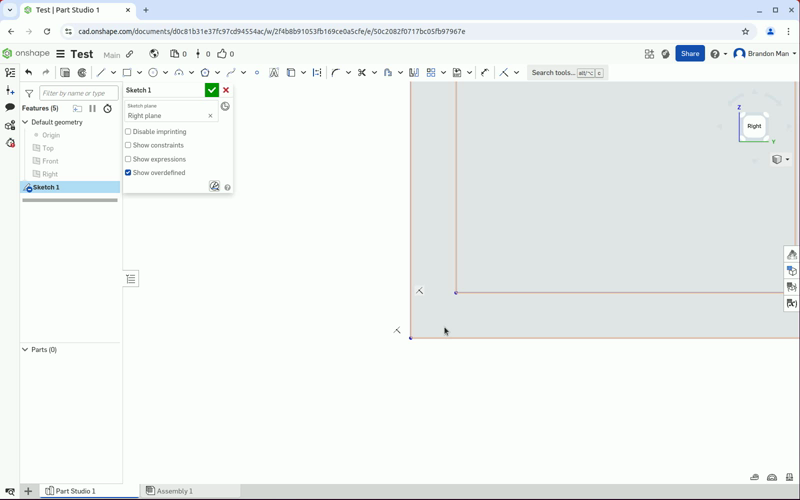
click(444, 326)
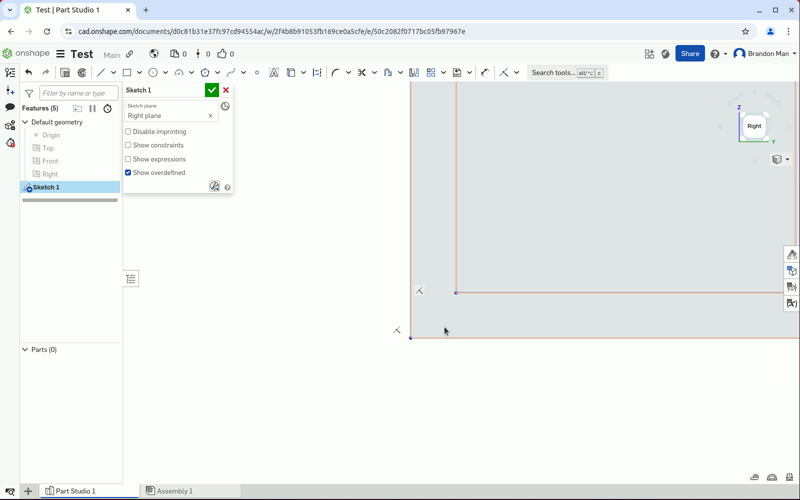
scroll(-6)
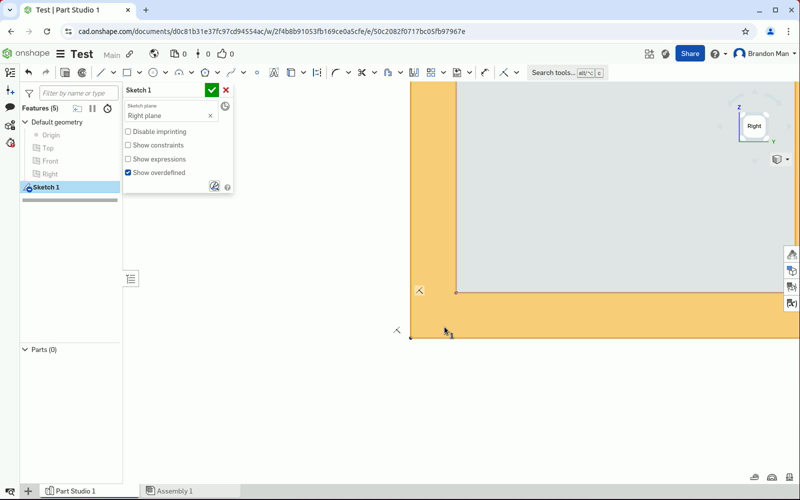
scroll(-6)
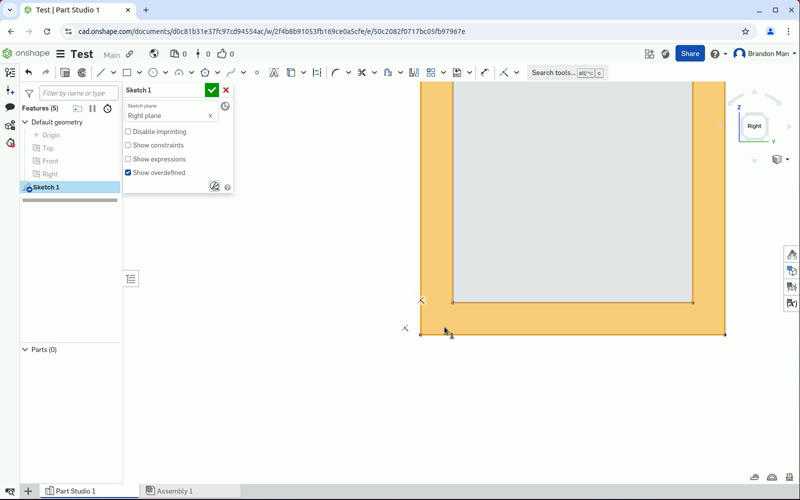
scroll(-6)
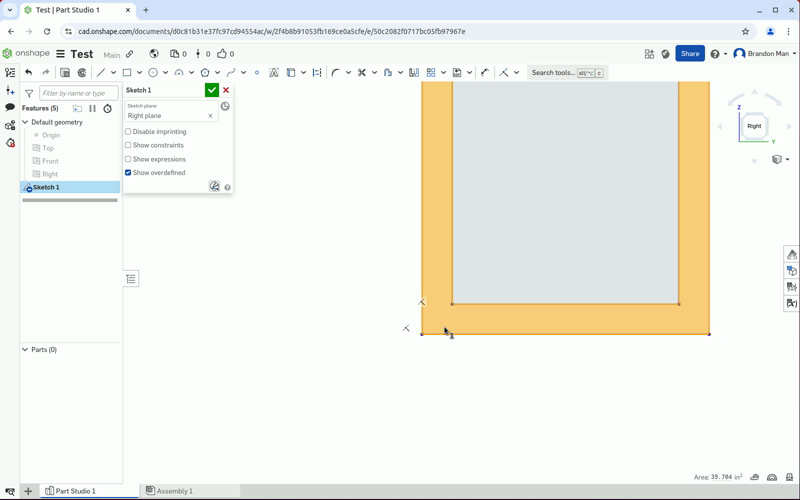
scroll(-6)
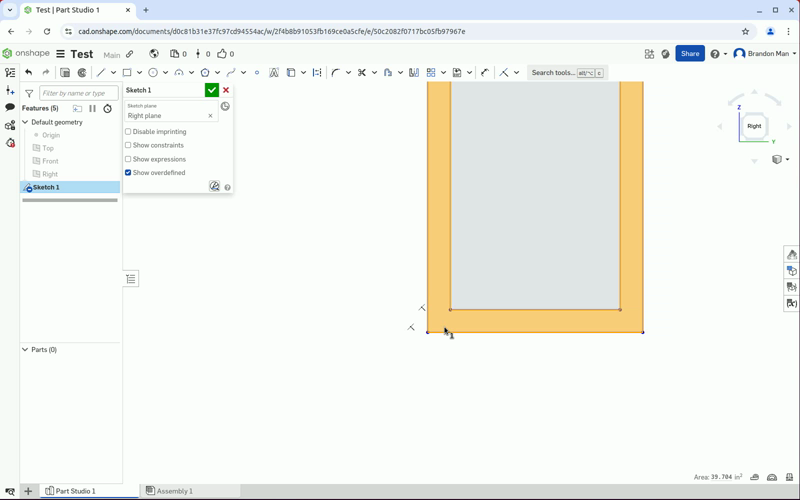
scroll(-6)
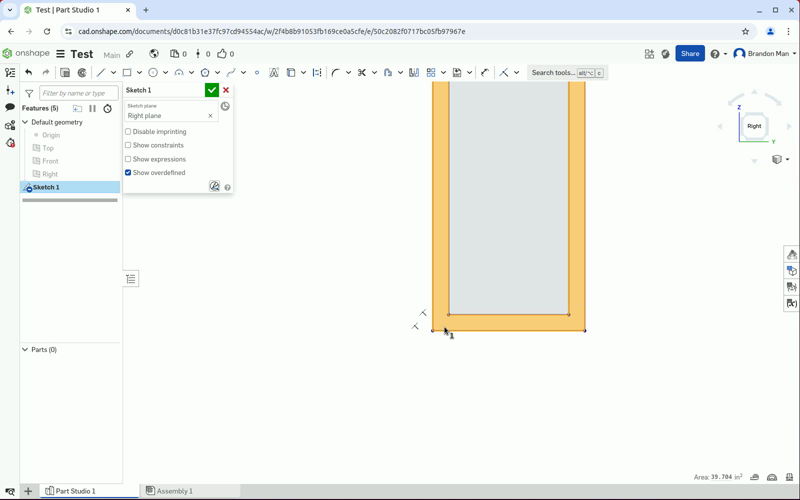
scroll(-6)
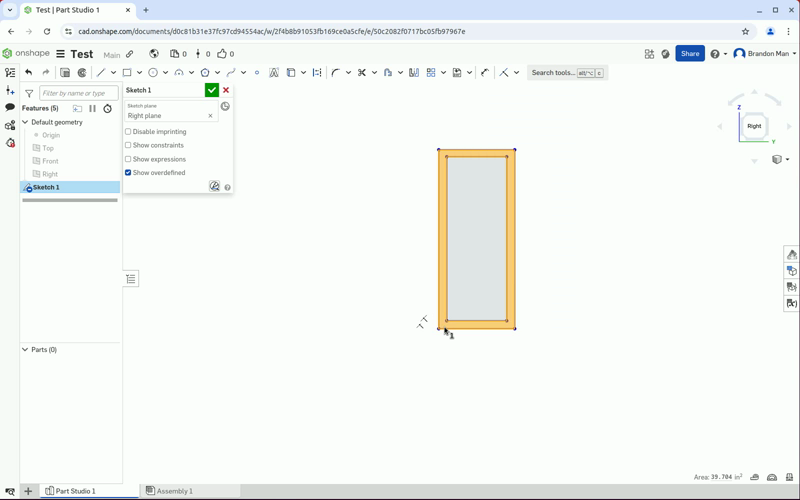
scroll(-6)
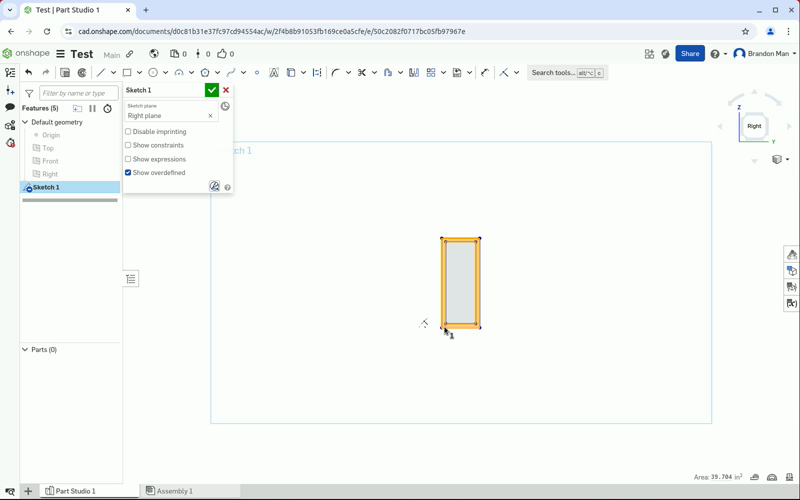
mouse_move(73, 352)
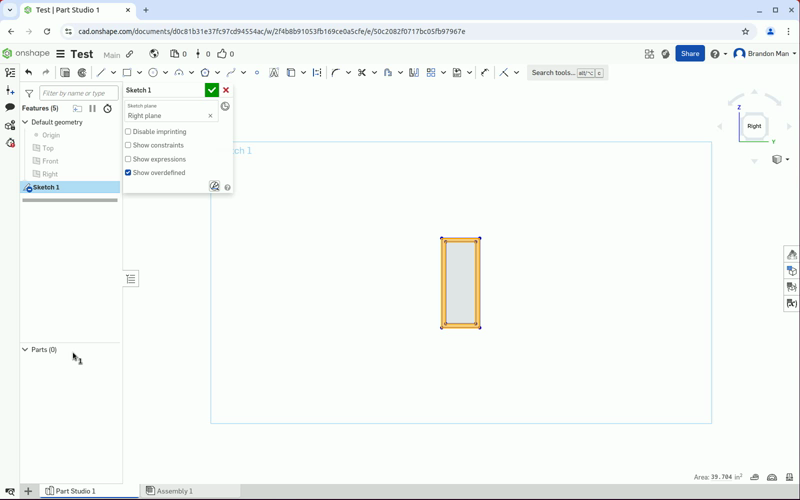
key(shift+y)
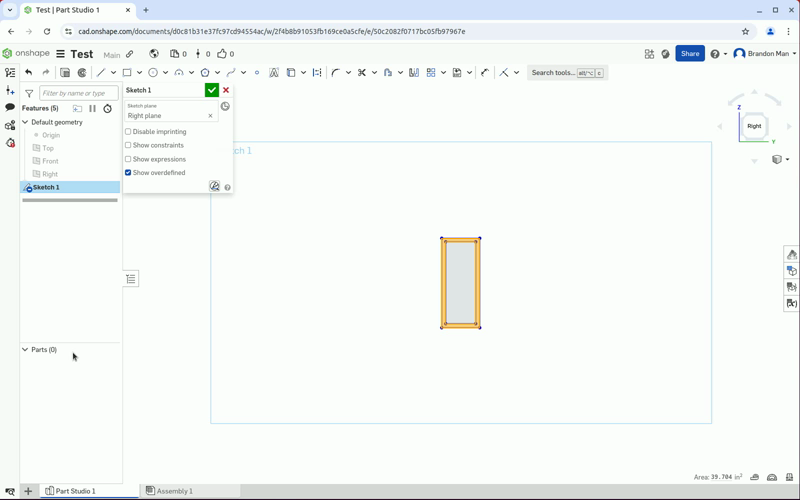
key(shift+e)
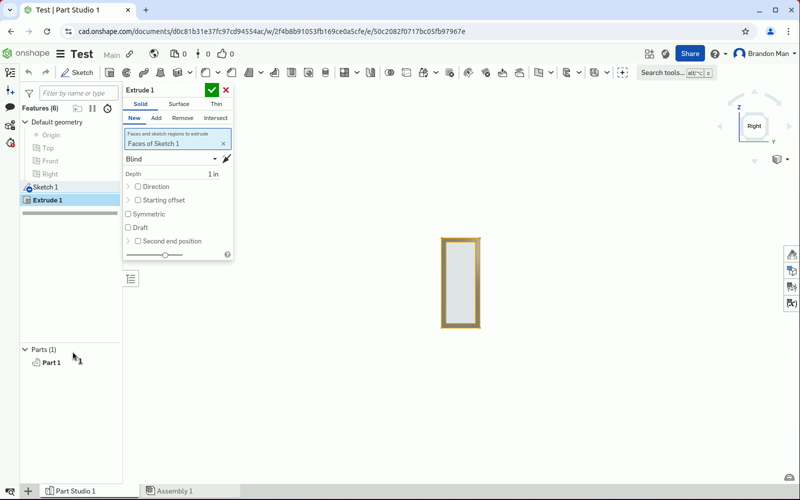
mouse_move(143, 106)
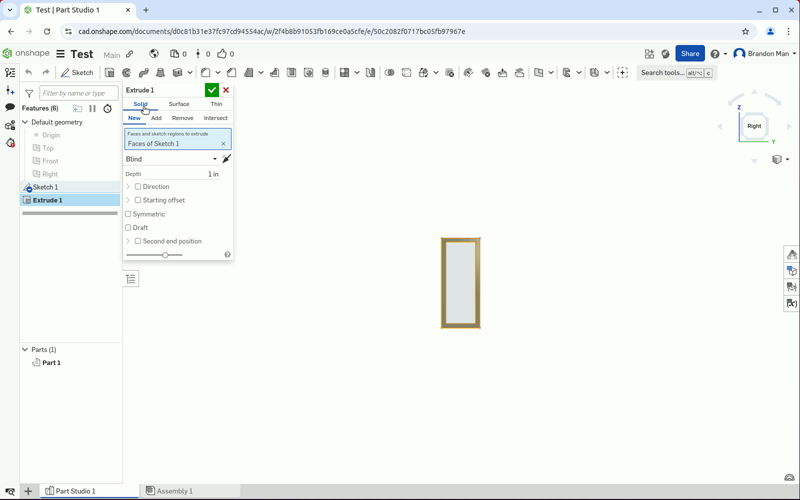
click(143, 106)
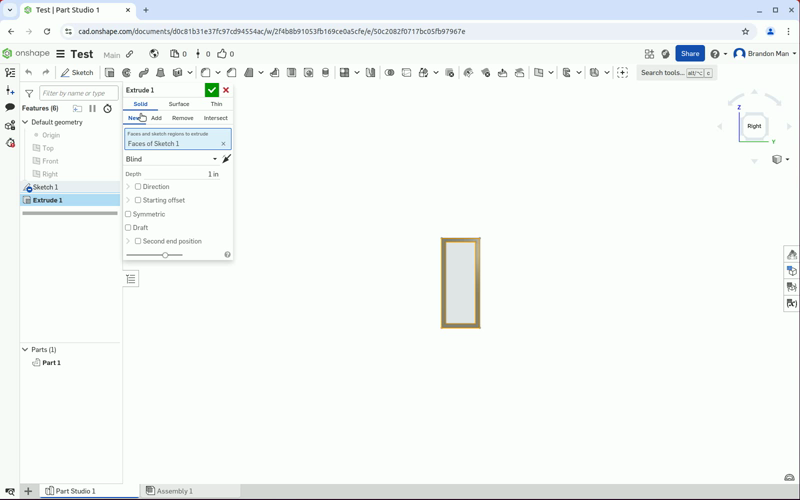
mouse_move(137, 120)
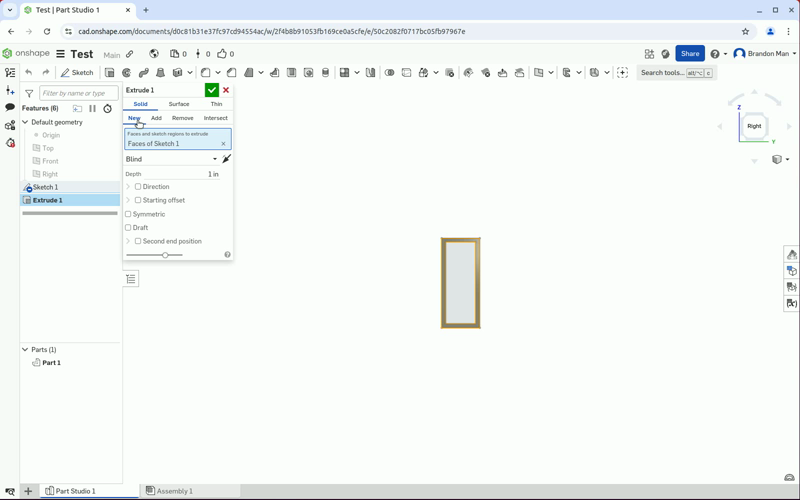
click(137, 120)
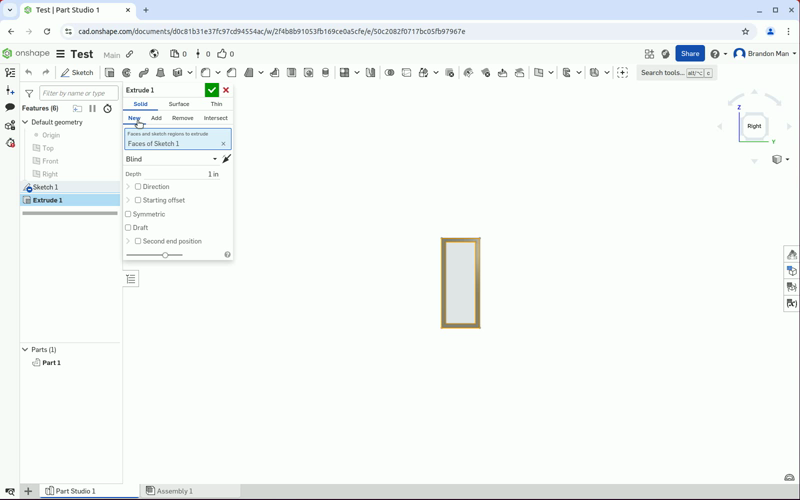
key(tab, 4)
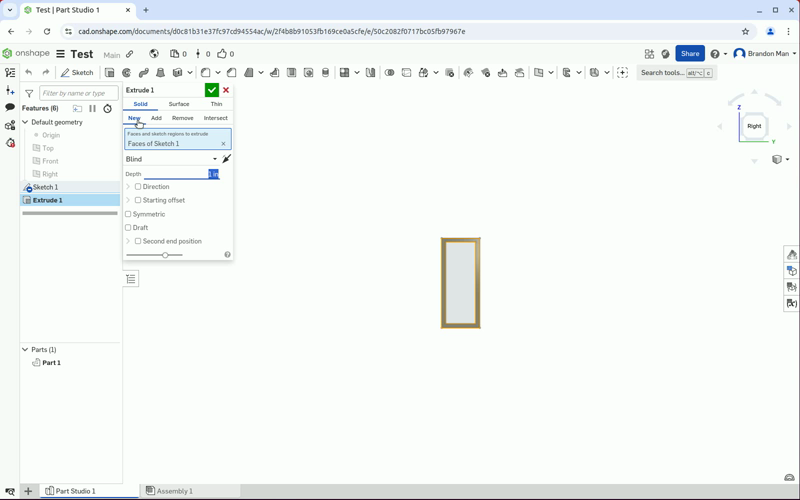
text(0.241)
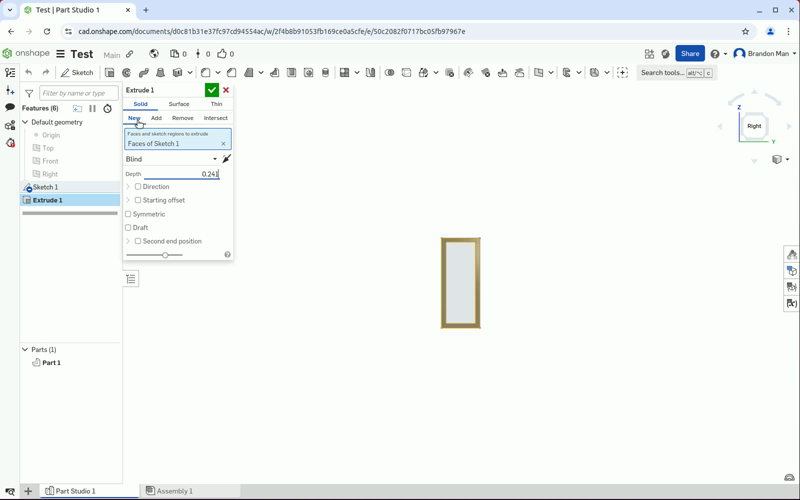
key(enter)
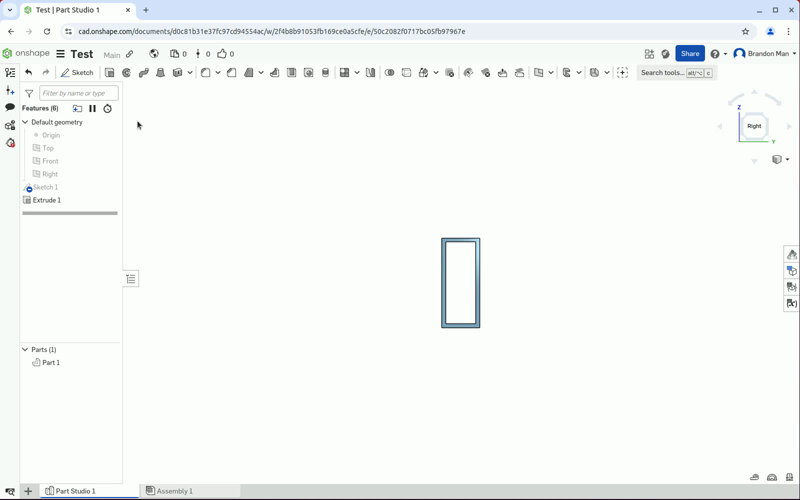
key(shift+h)
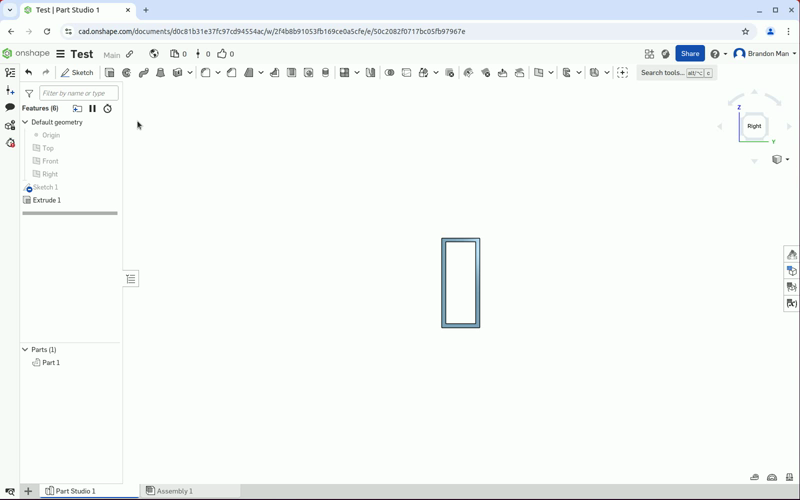
key(shift+h)
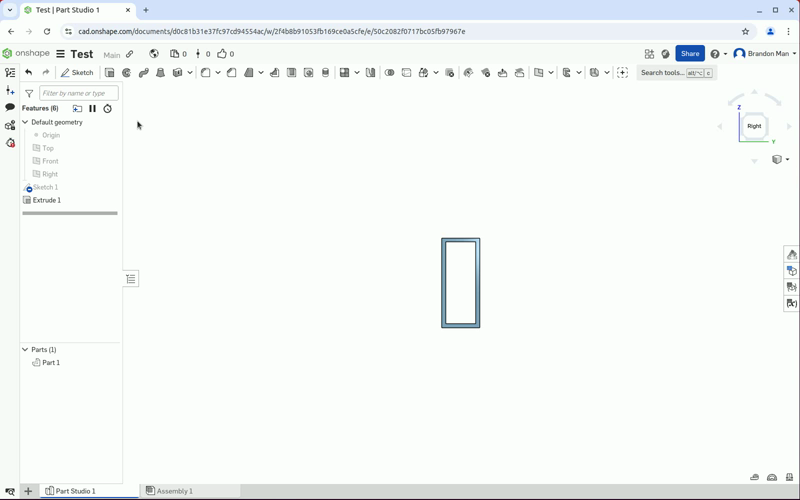
mouse_move(73, 189)
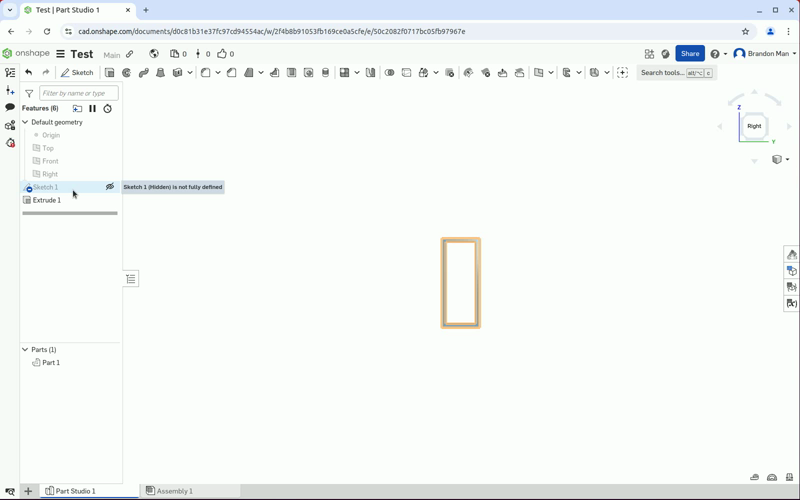
click(73, 189)
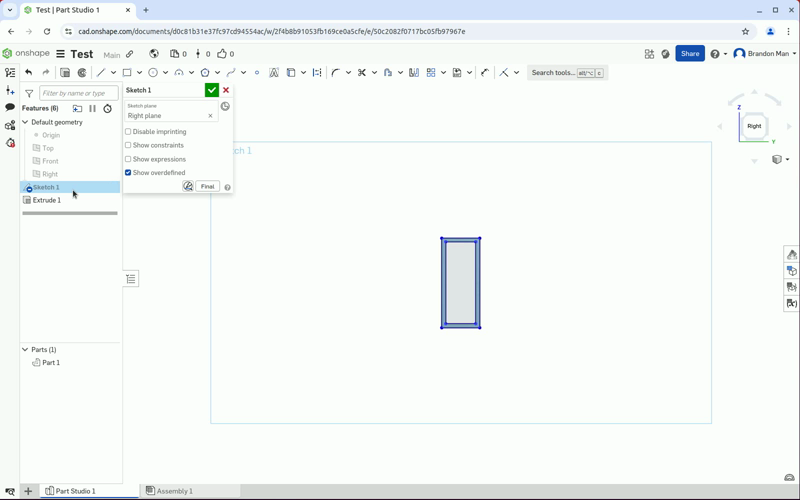
mouse_move(229, 92)
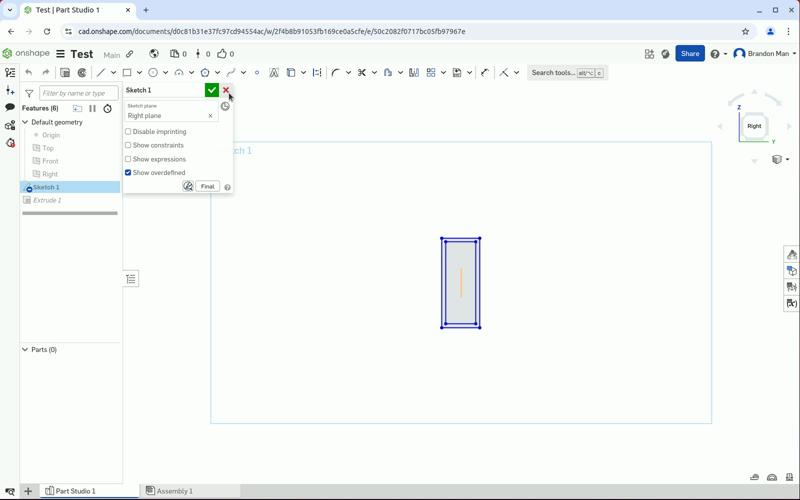
click(229, 92)
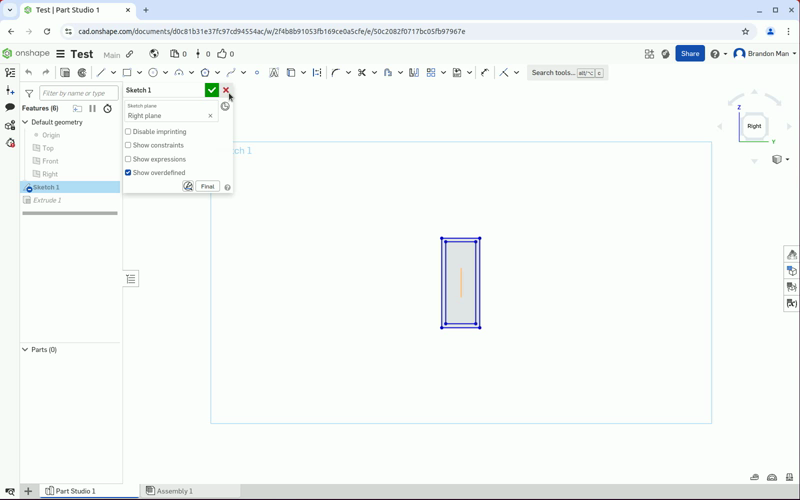
key(shift+s)
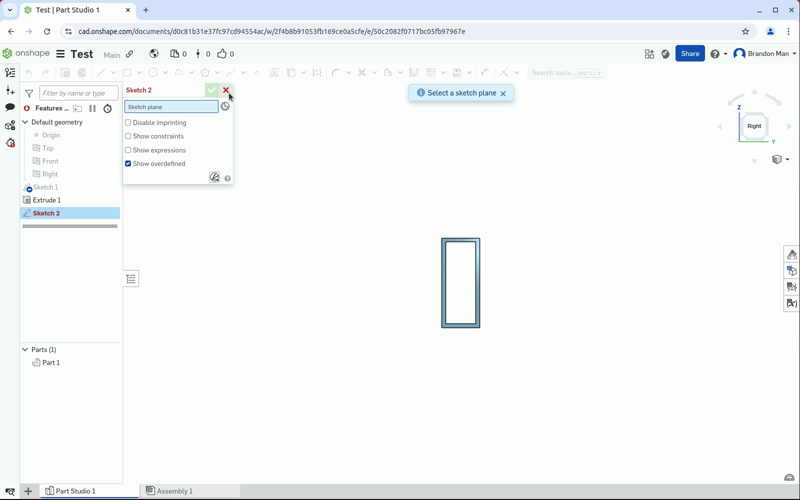
mouse_move(73, 176)
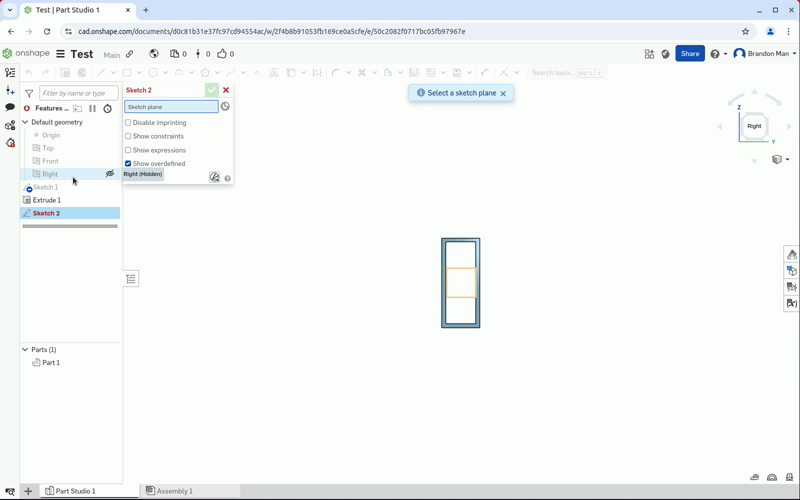
click(73, 176)
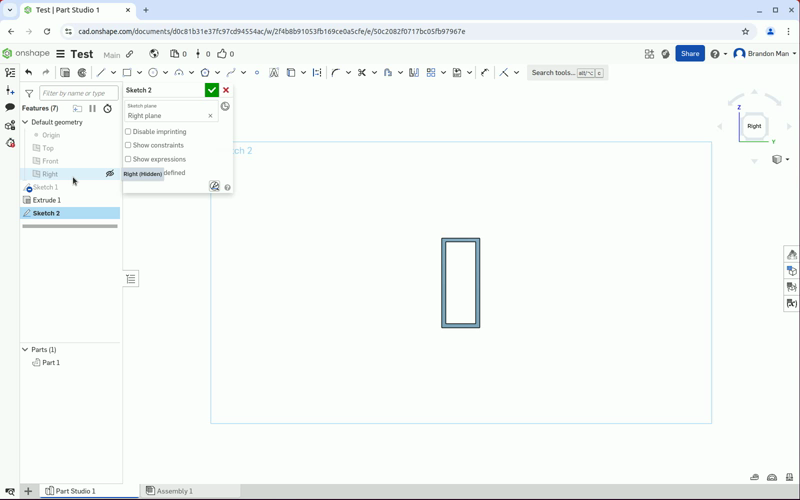
mouse_move(73, 352)
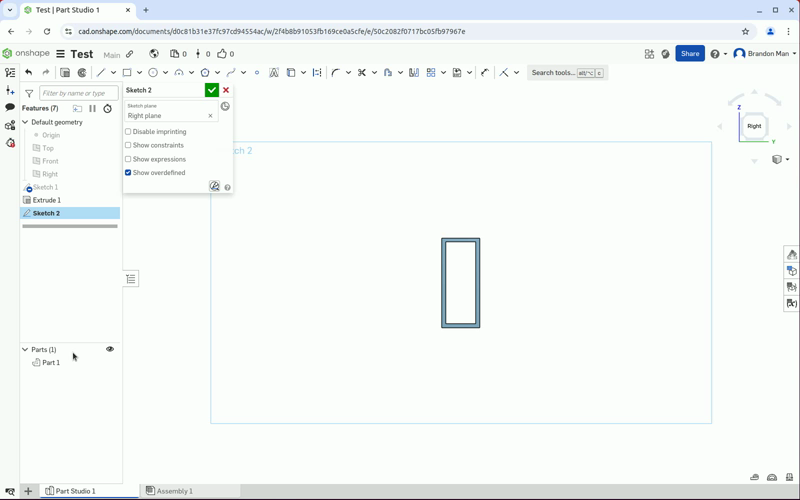
key(y)
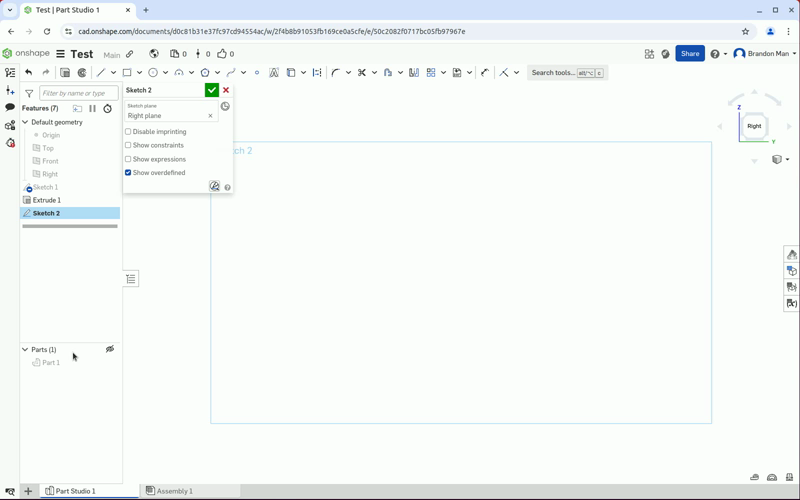
key(l)
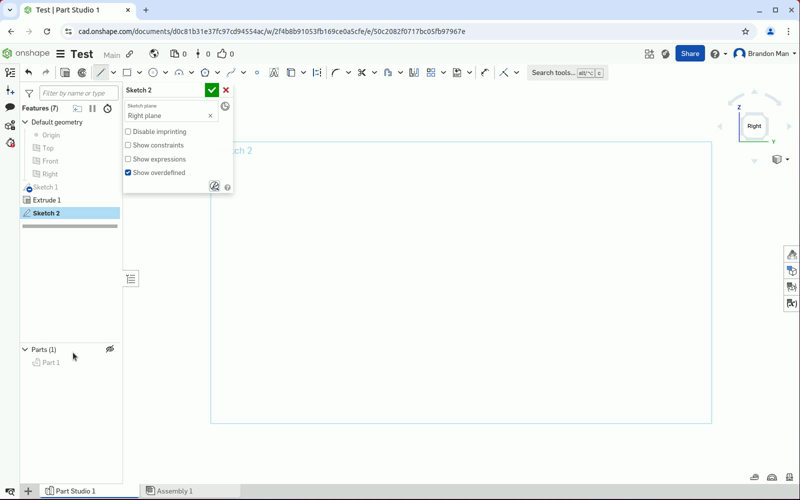
key_down(shift)
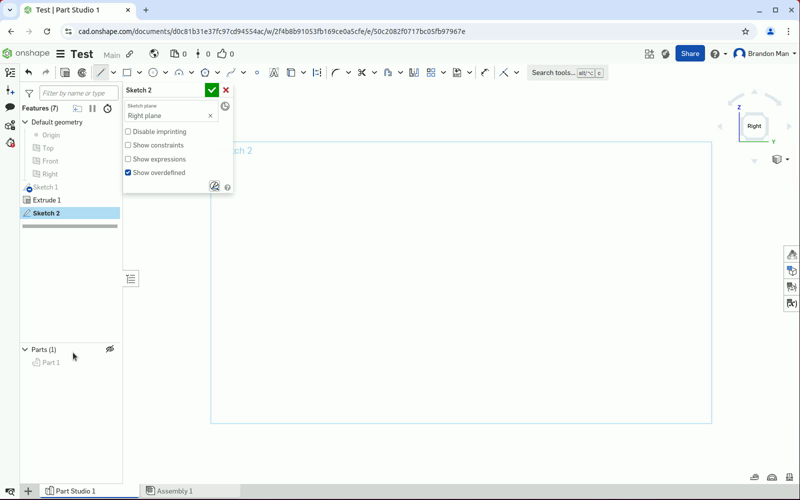
mouse_move(348, 286)
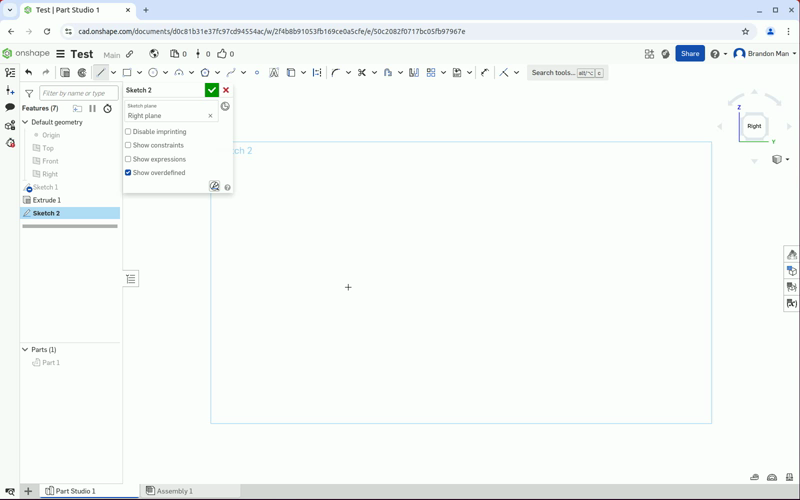
click(348, 286)
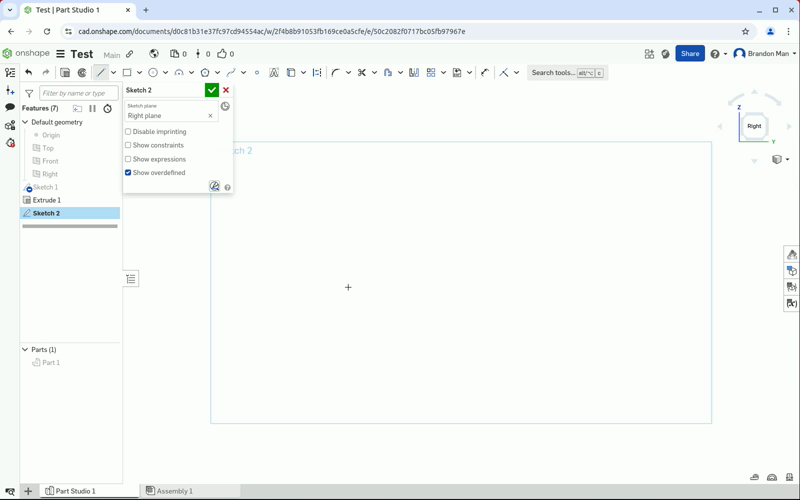
key_up(shift)
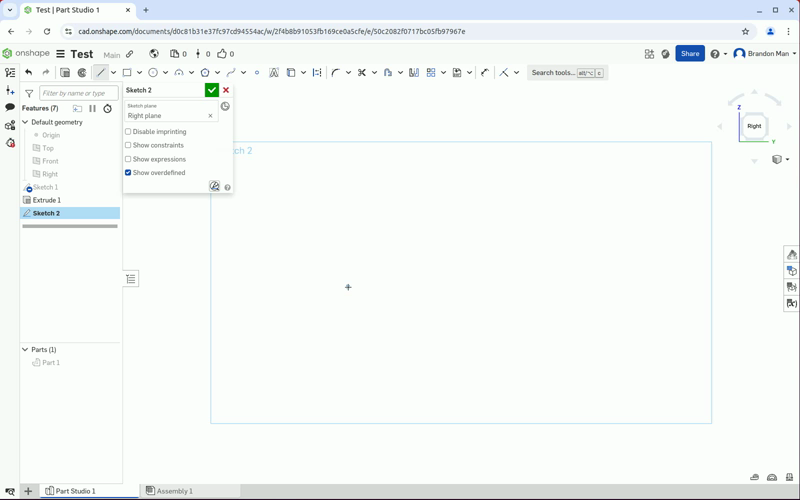
key_down(shift)
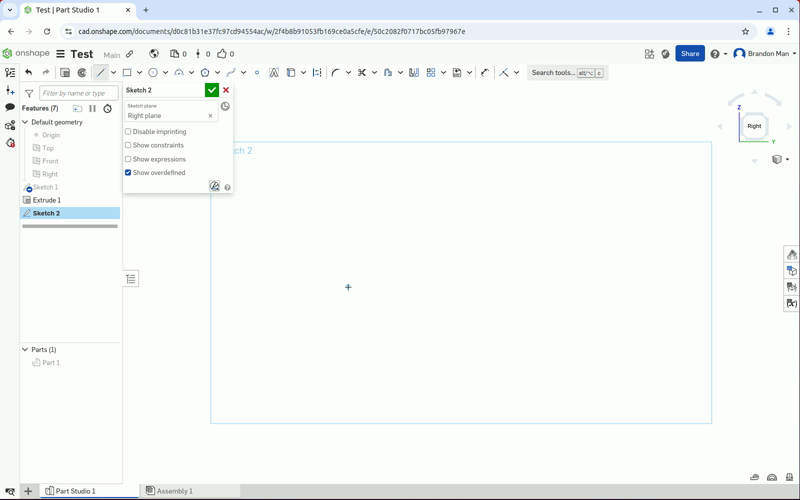
mouse_move(378, 286)
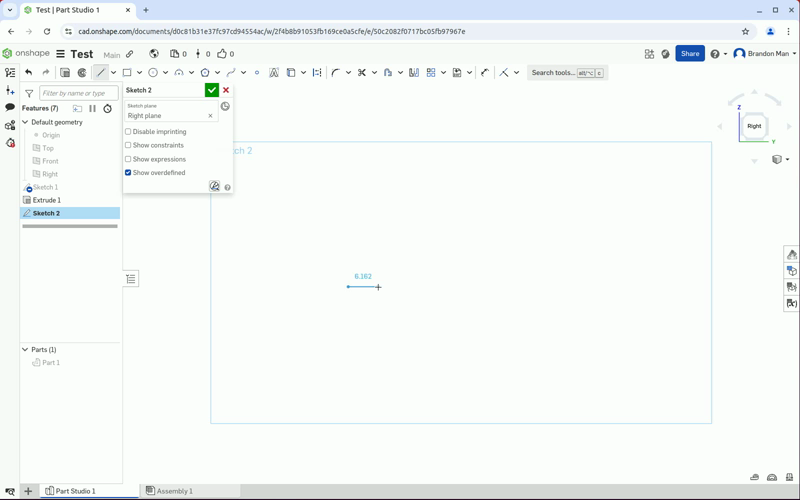
mouse_move(378, 286)
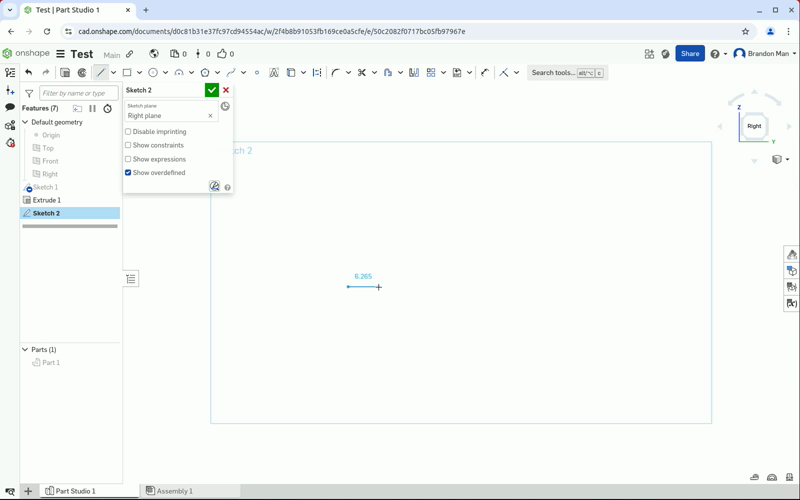
click(378, 286)
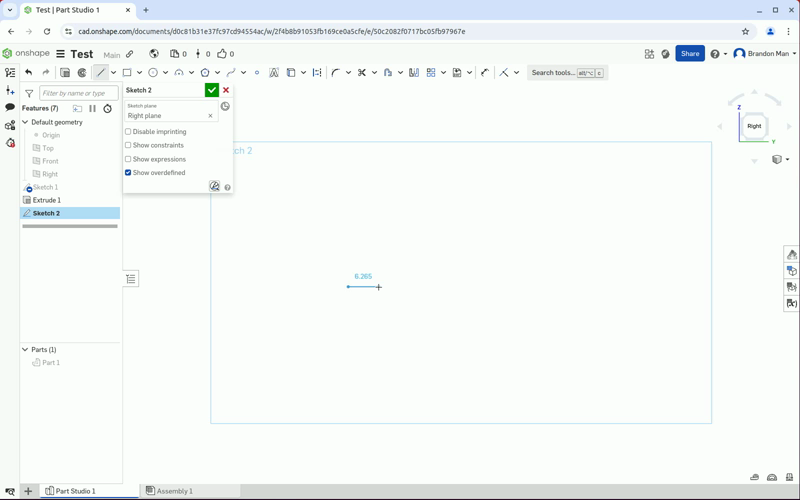
key_up(shift)
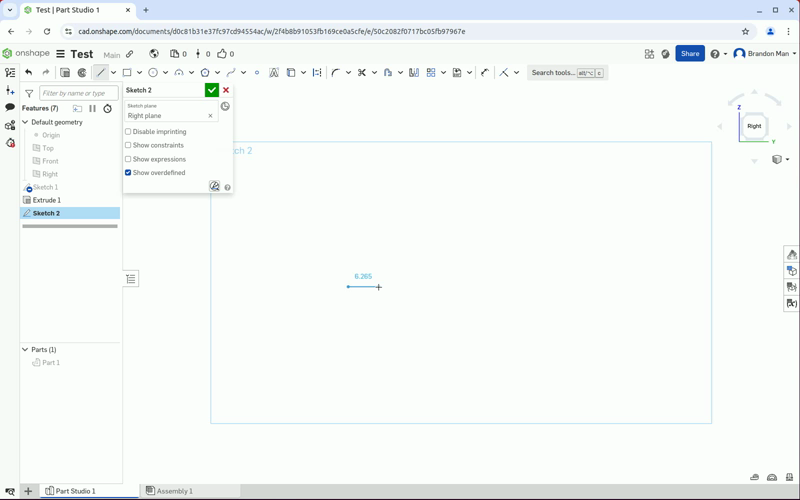
key_down(shift)
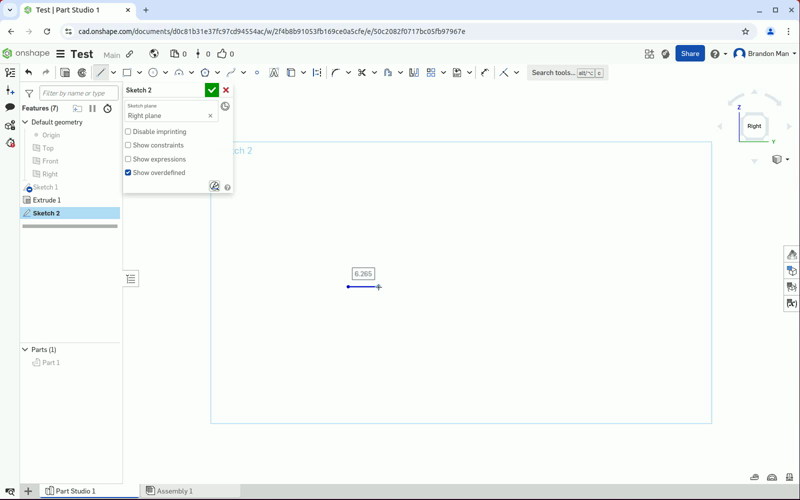
mouse_move(378, 204)
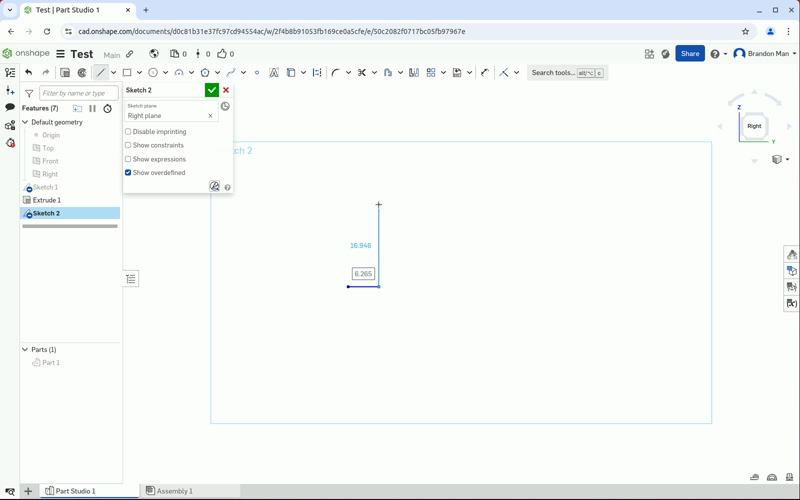
click(378, 204)
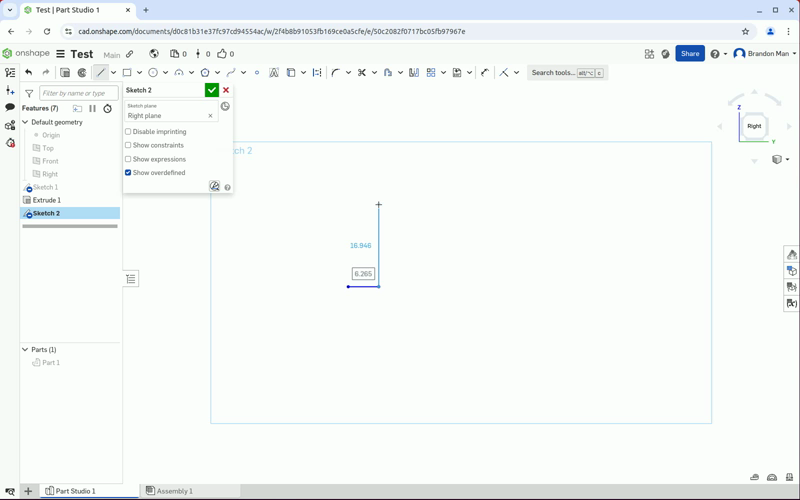
key_up(shift)
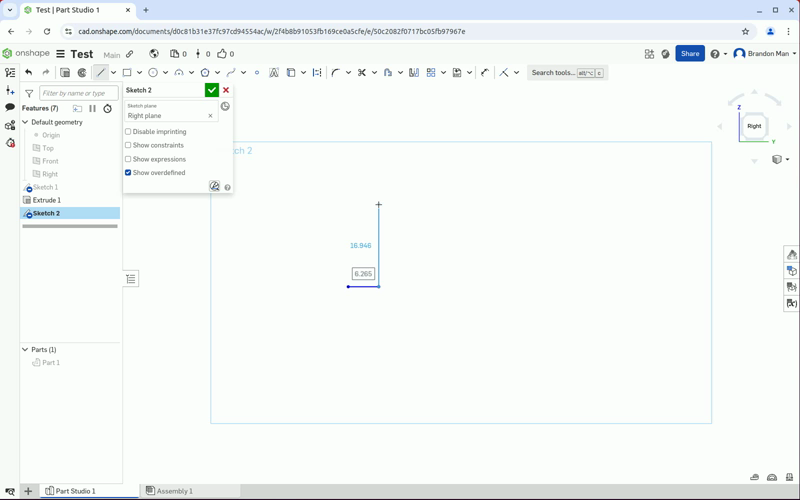
key_down(shift)
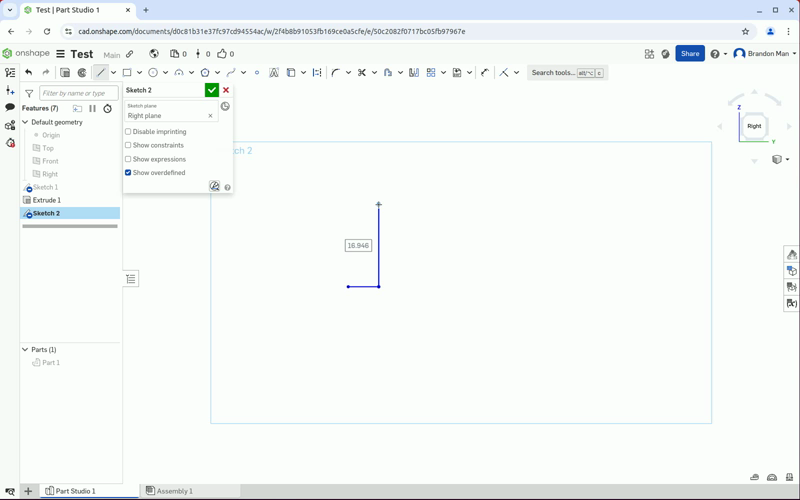
mouse_move(408, 204)
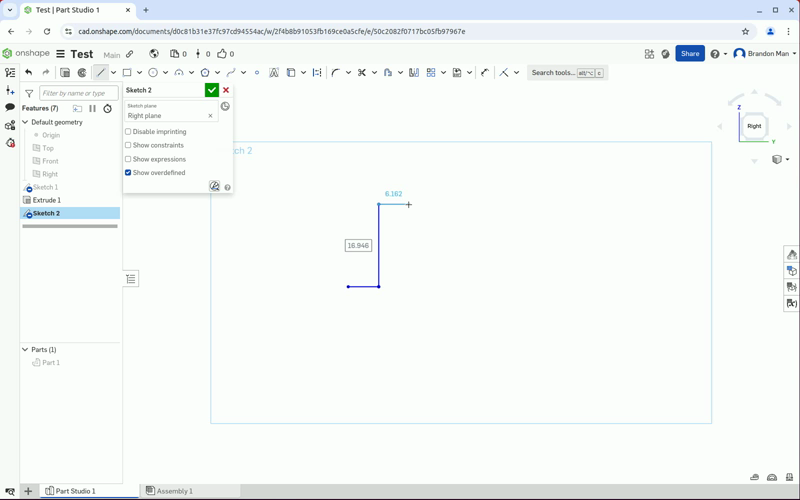
mouse_move(348, 204)
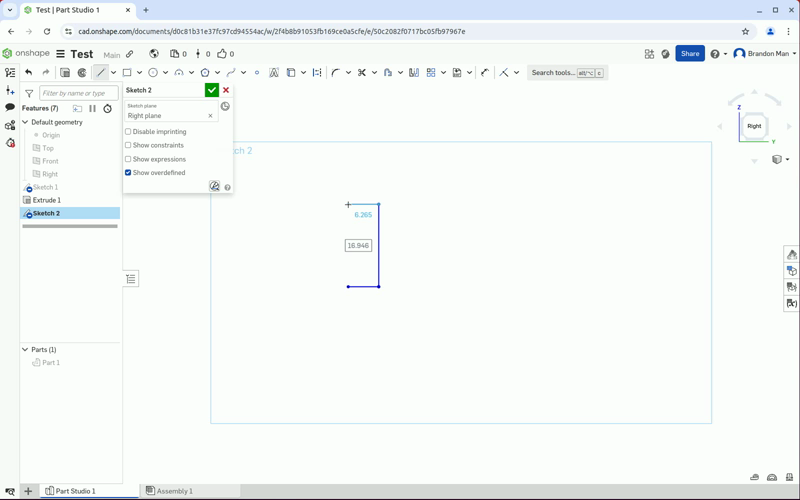
click(348, 204)
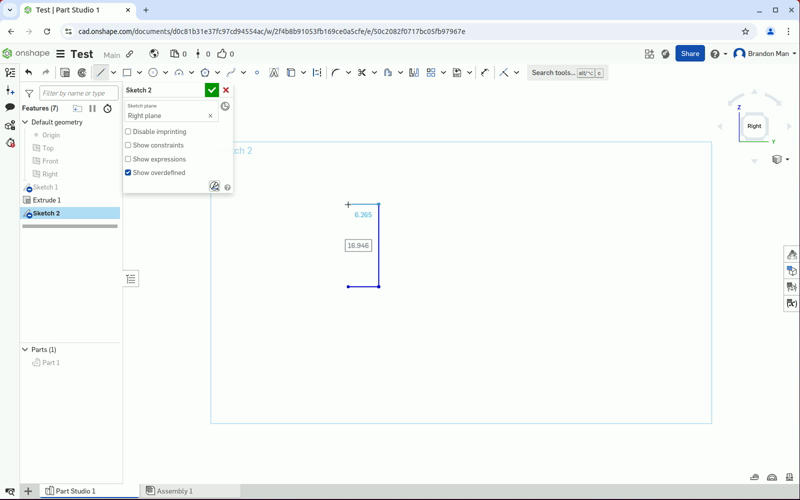
key_up(shift)
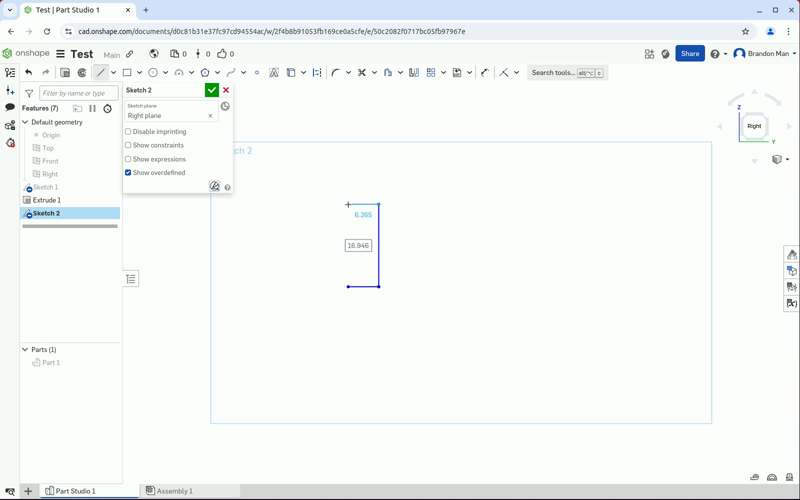
key_down(shift)
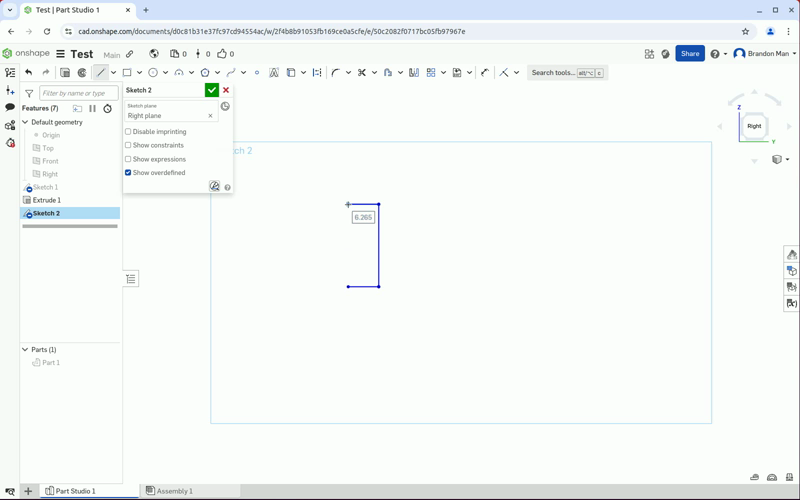
mouse_move(348, 286)
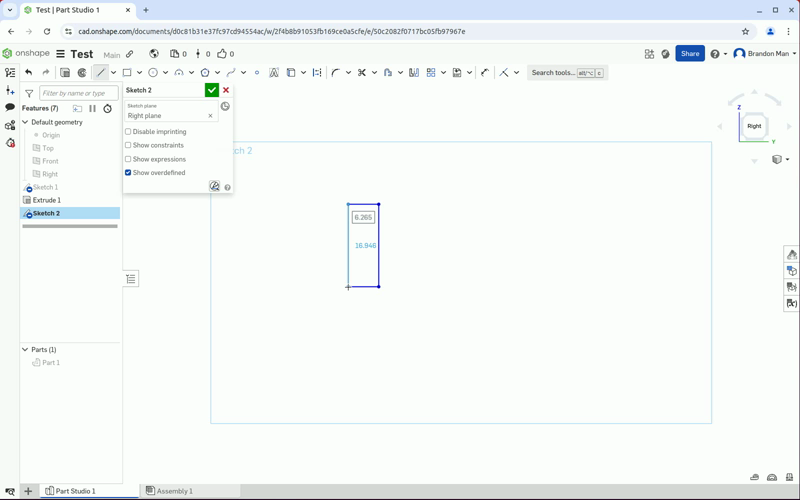
key_up(shift)
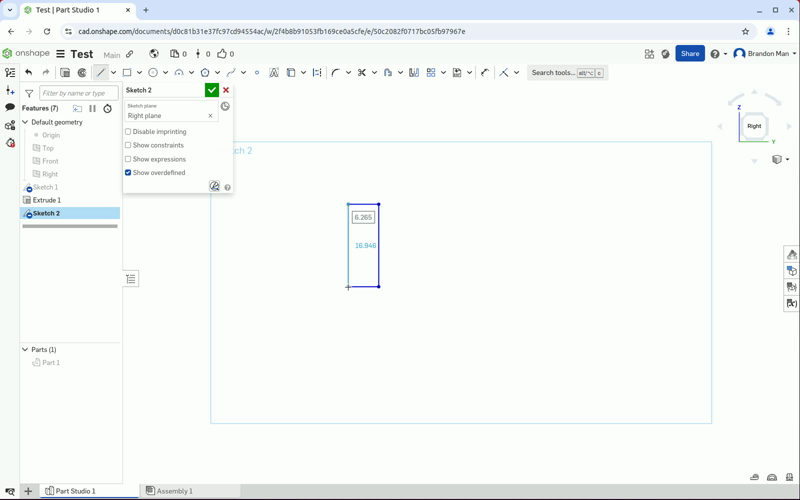
click(348, 286)
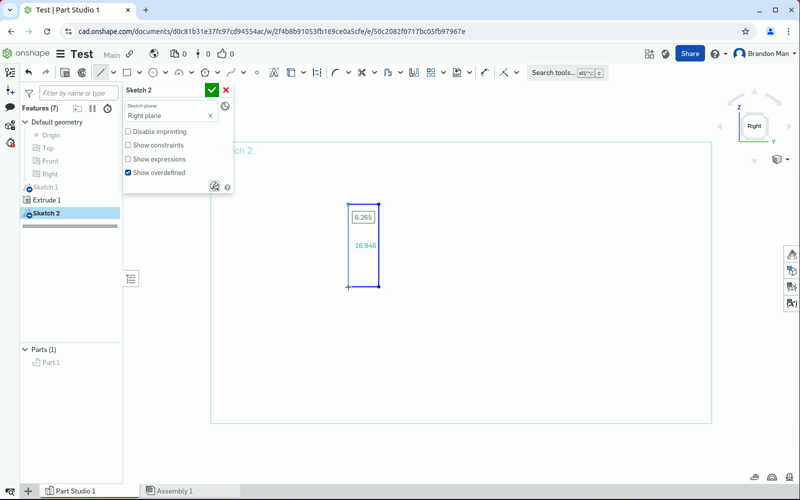
key(esc)
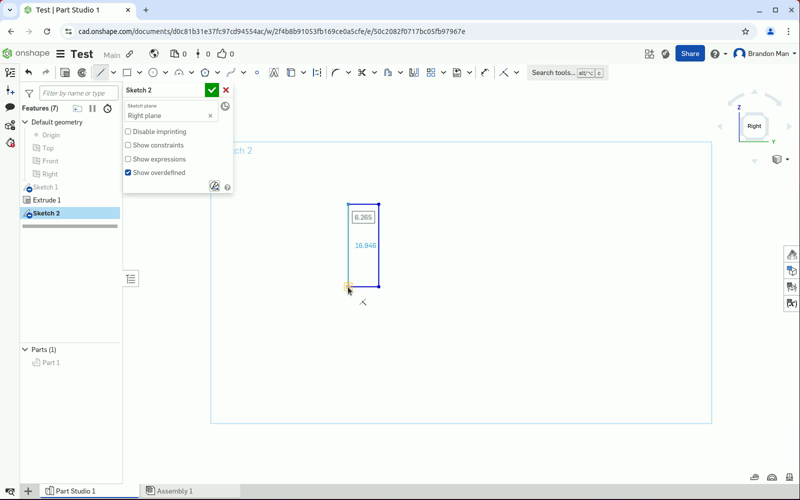
mouse_move(376, 271)
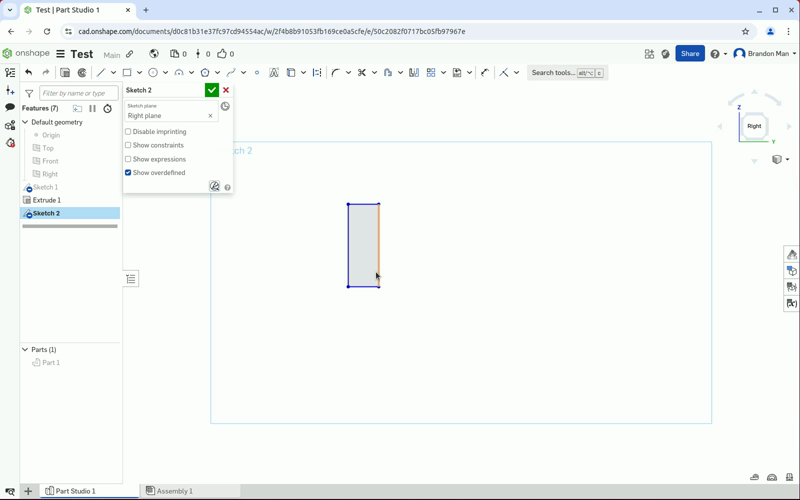
click(376, 271)
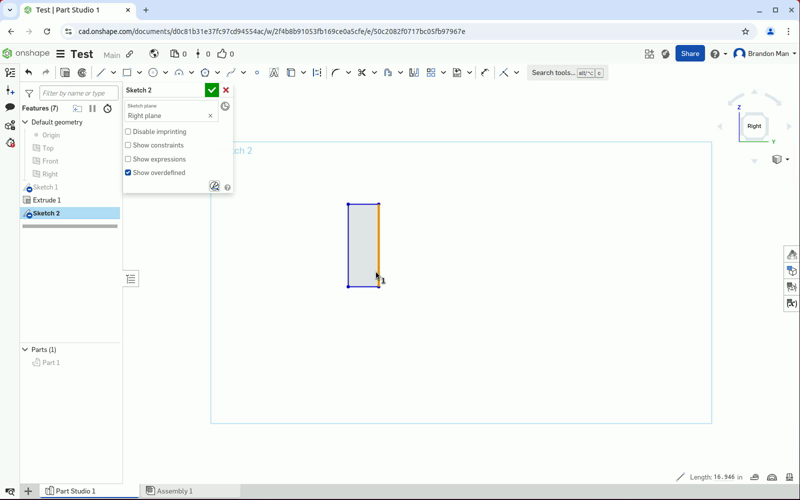
mouse_move(73, 352)
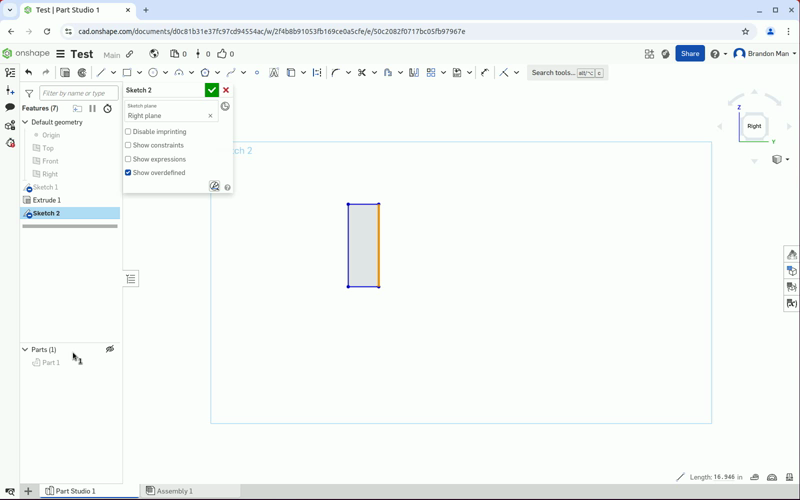
key(shift+y)
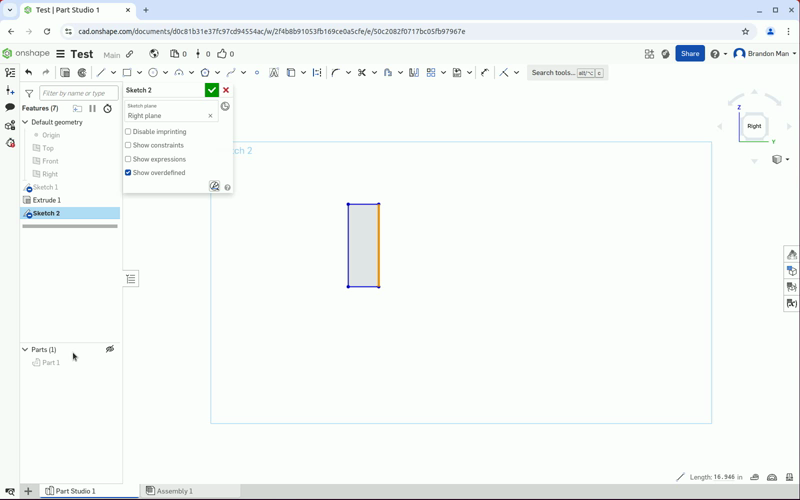
key(shift+e)
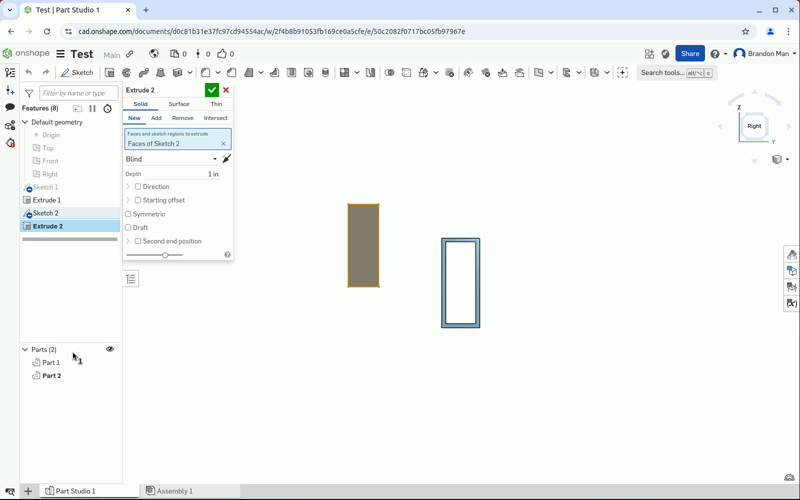
mouse_move(143, 106)
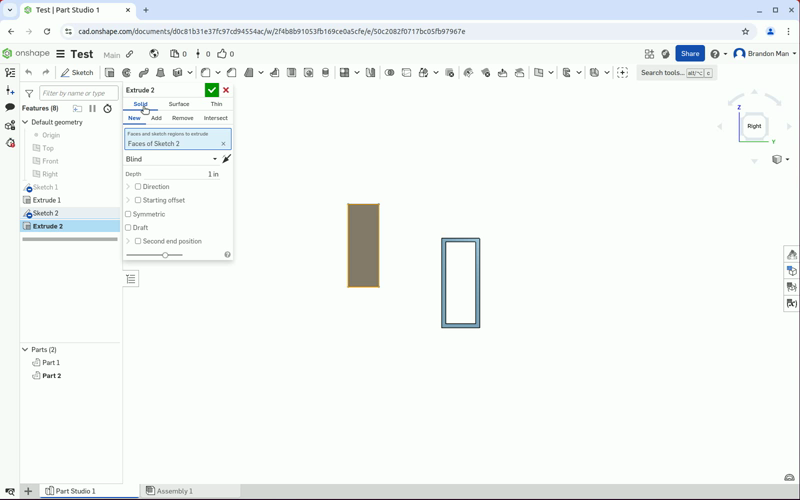
click(143, 106)
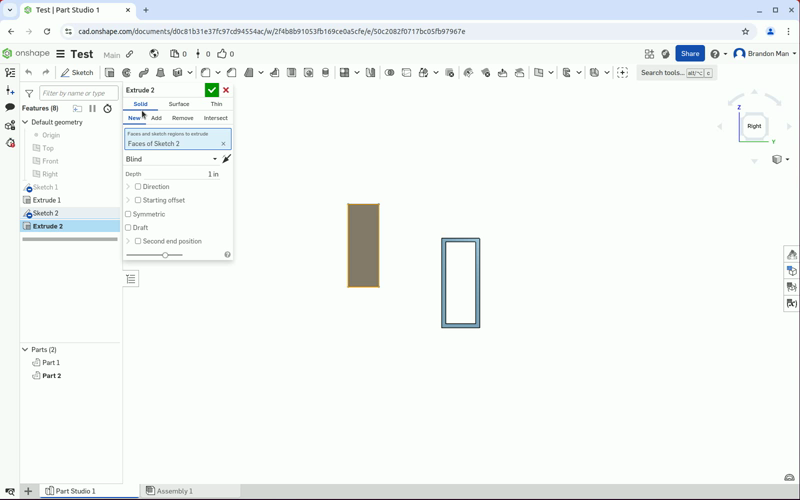
mouse_move(137, 120)
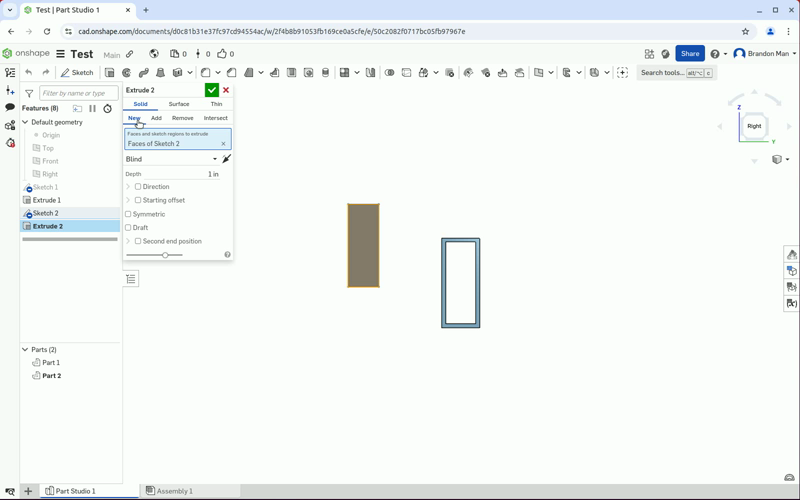
click(137, 120)
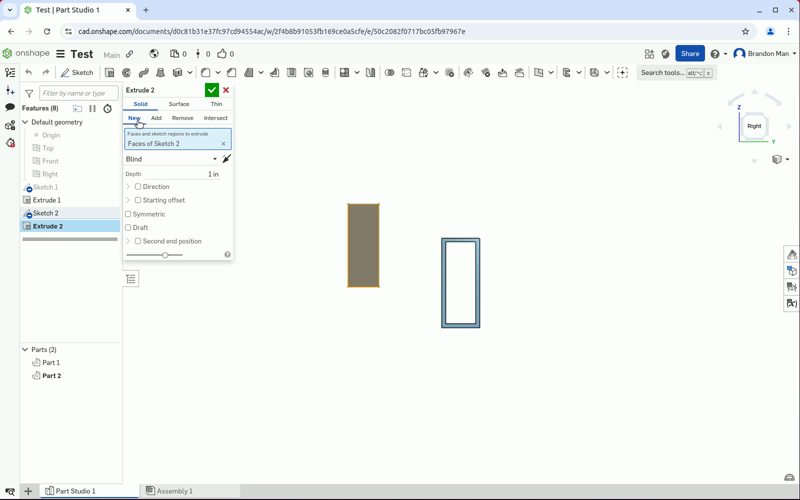
key(tab, 4)
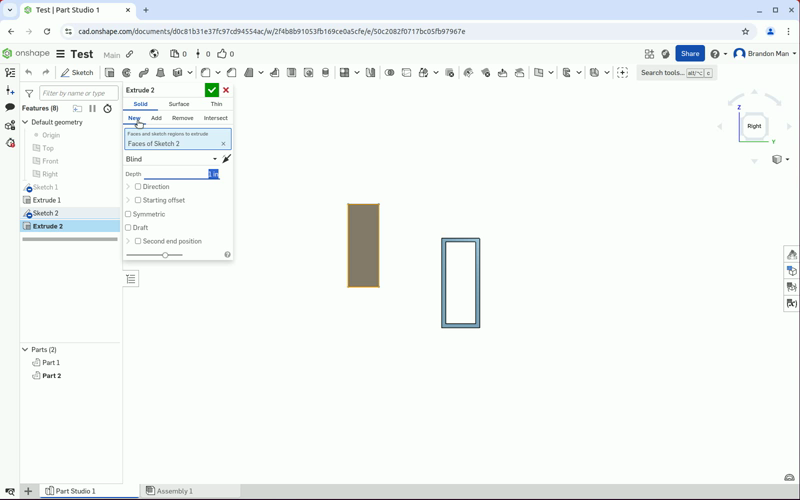
text(0.241)
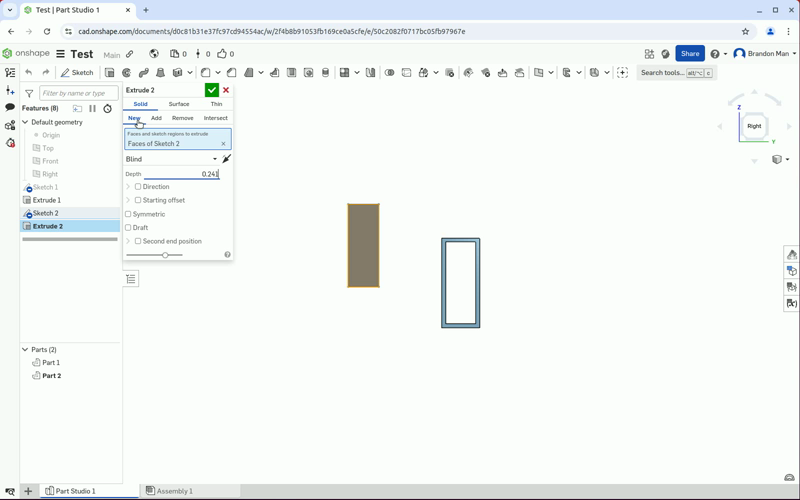
key(enter)
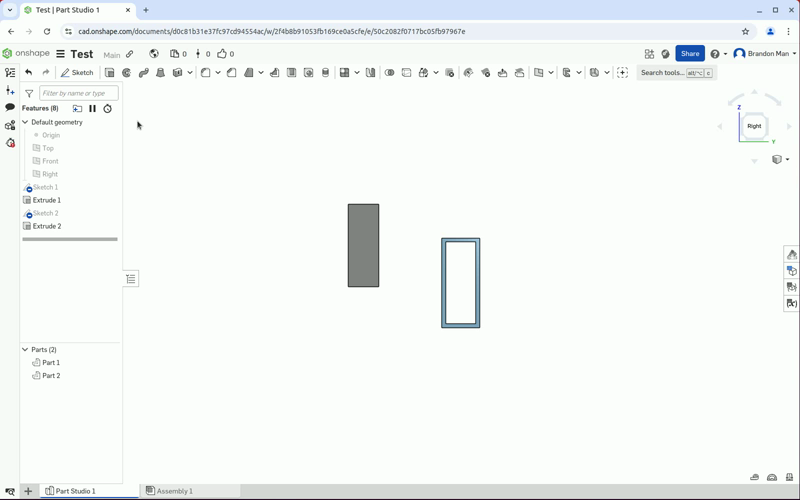
key(shift+h)
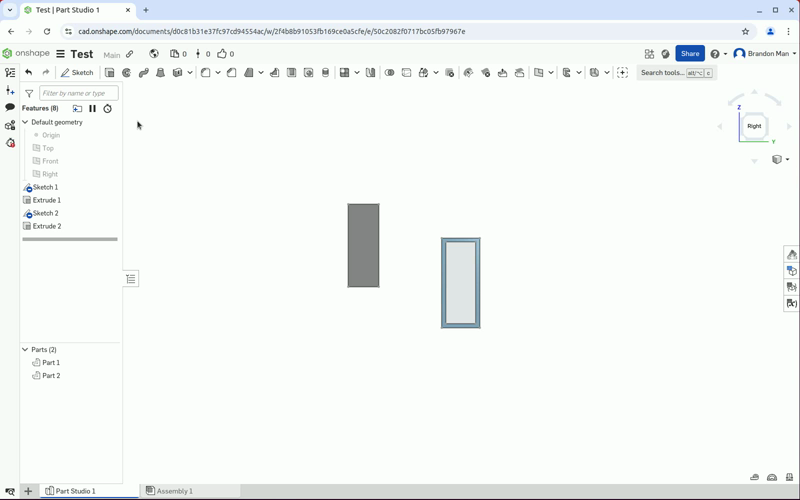
key(shift+h)
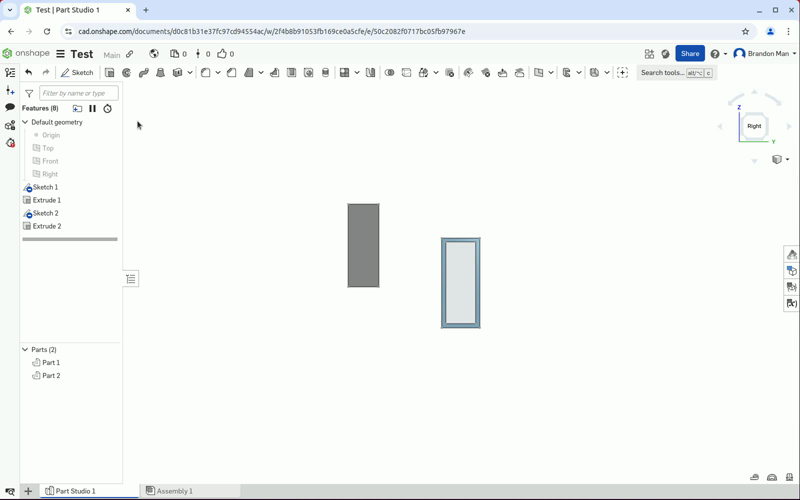
key(shift+7)
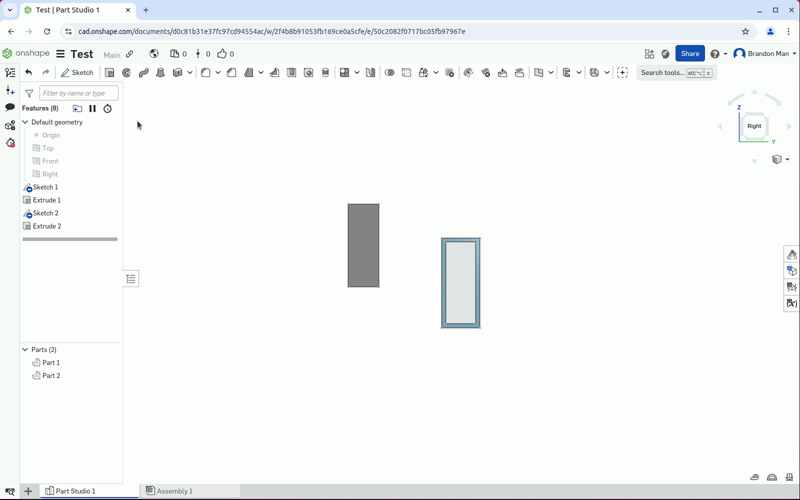
key(right, 2)
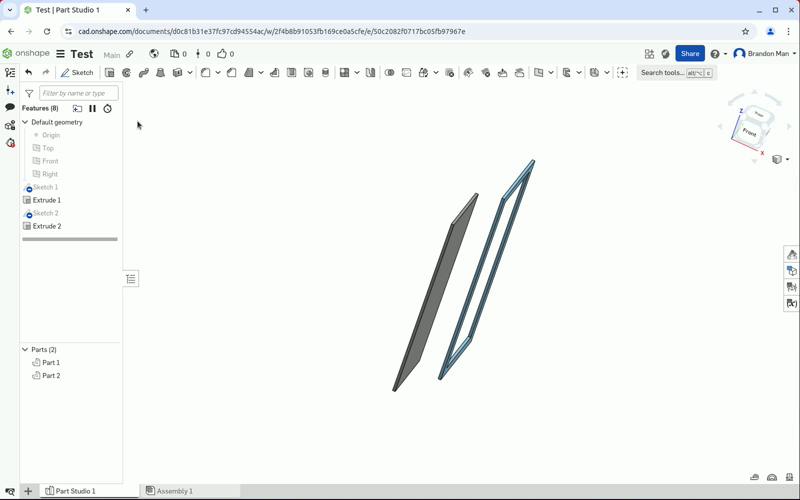
key(down, 2)
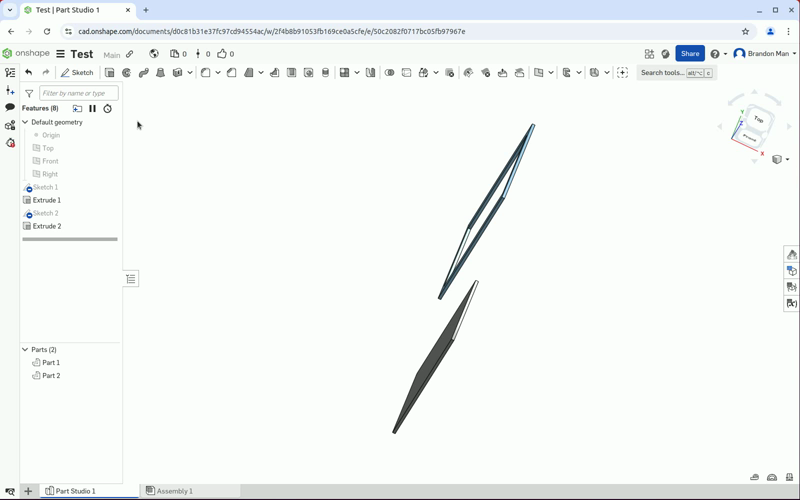
key(up, 2)
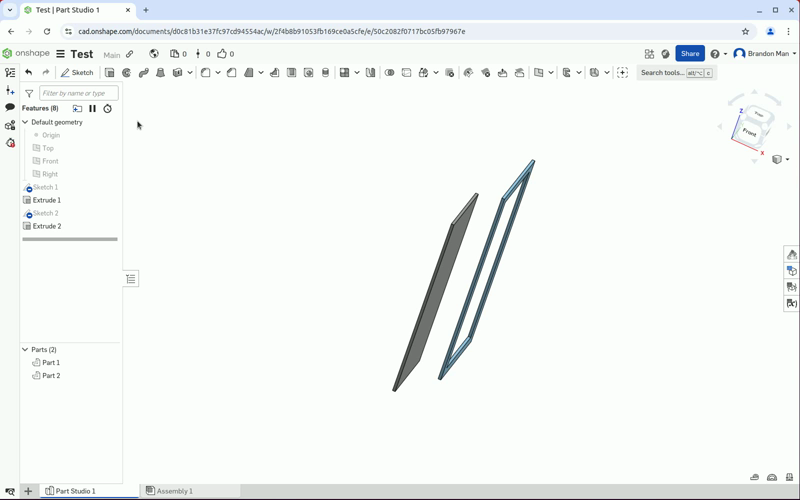
key(left, 2)
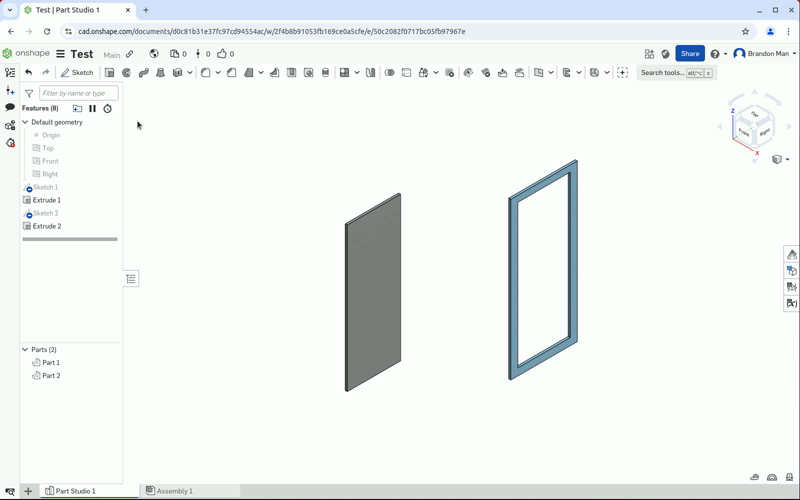
mouse_move(73, 189)
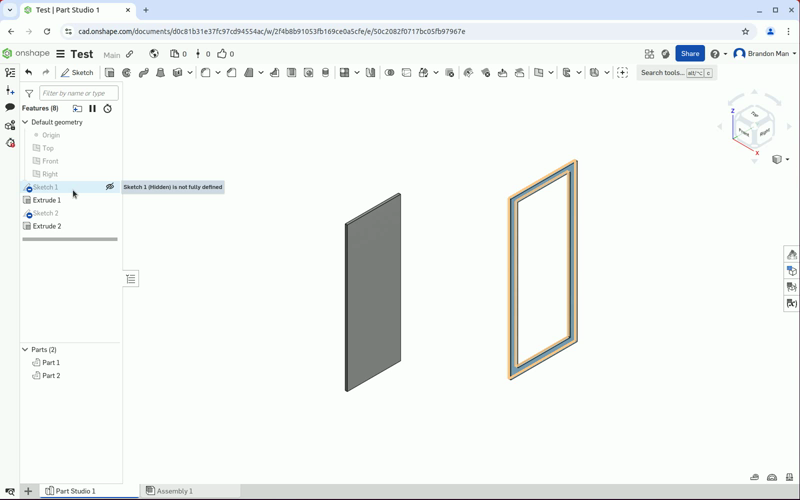
click(73, 189)